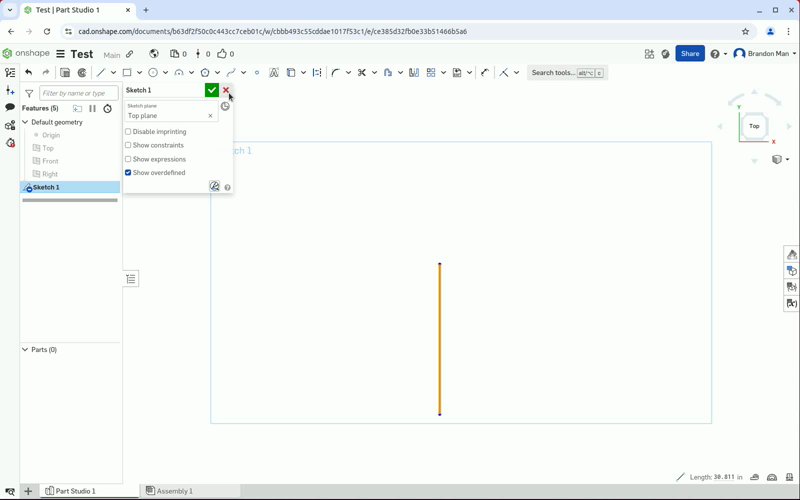
key(shift+h)
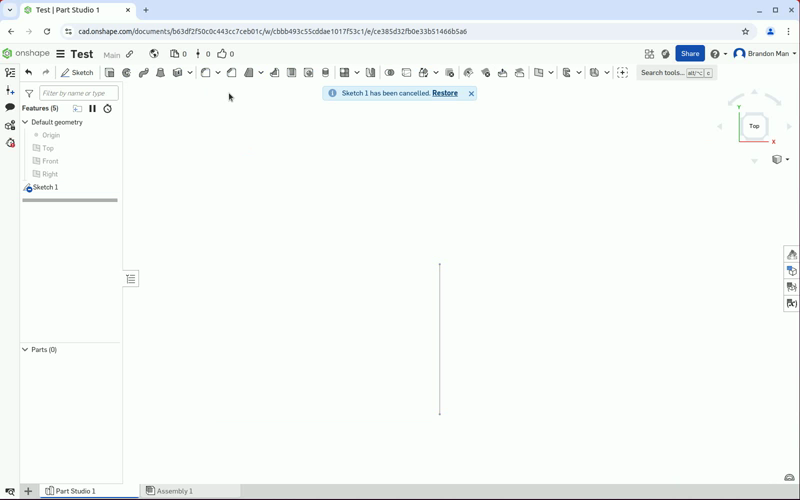
key(shift+s)
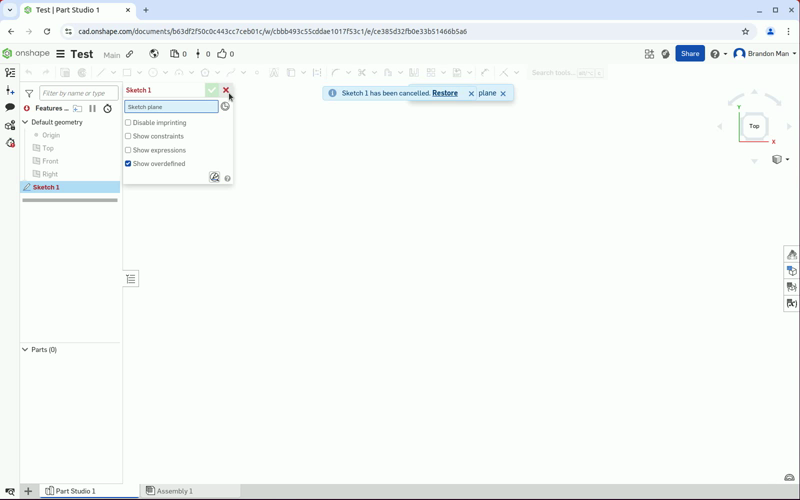
mouse_move(73, 150)
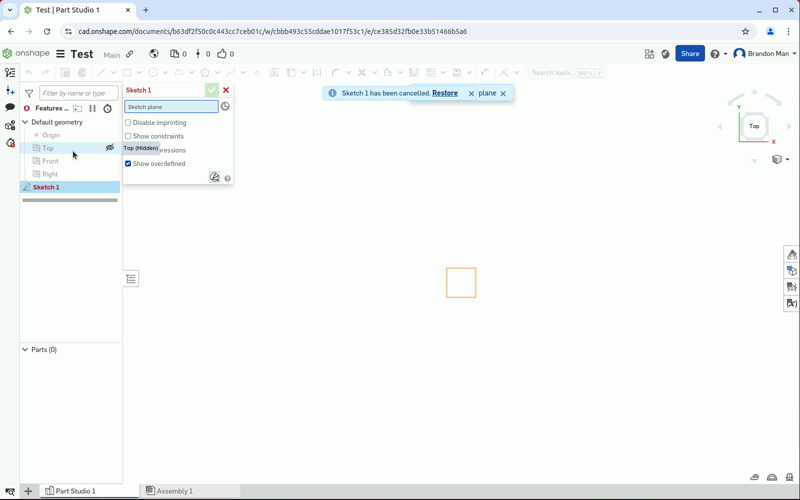
click(73, 150)
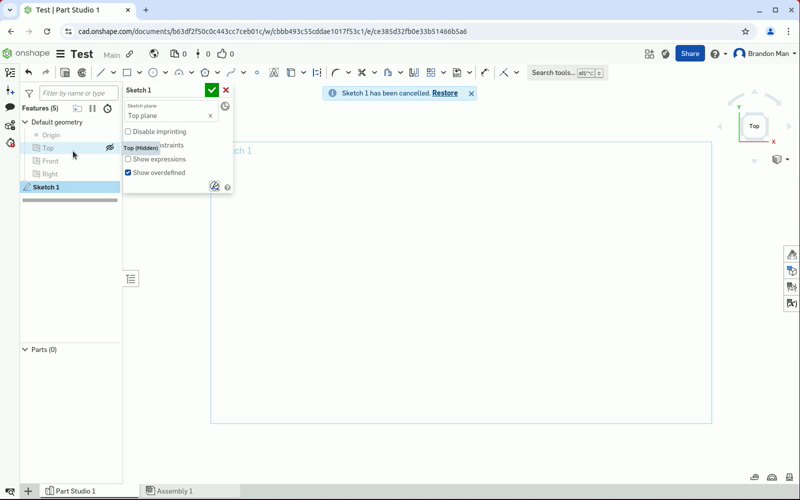
mouse_move(73, 352)
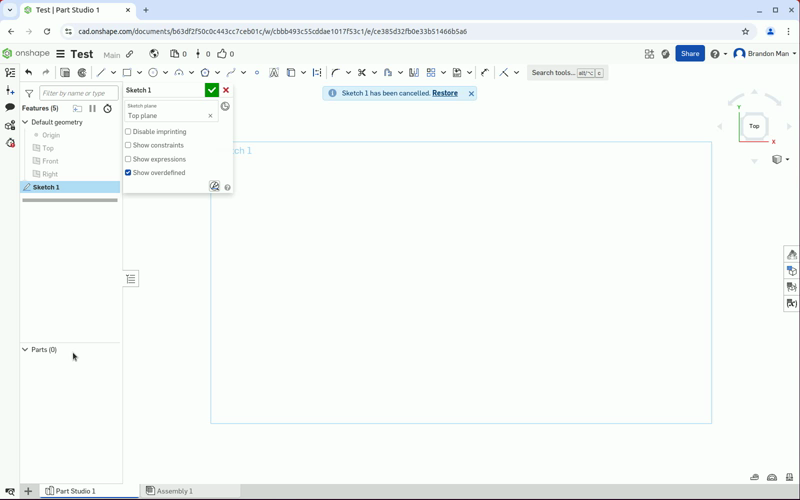
key(y)
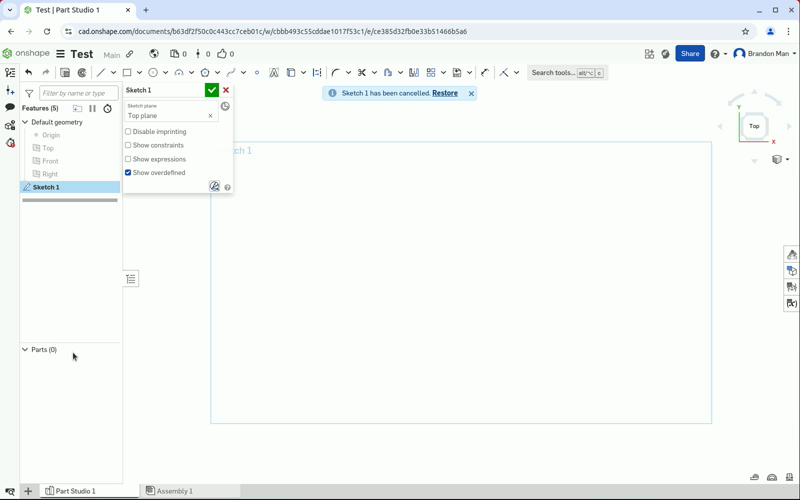
key(c)
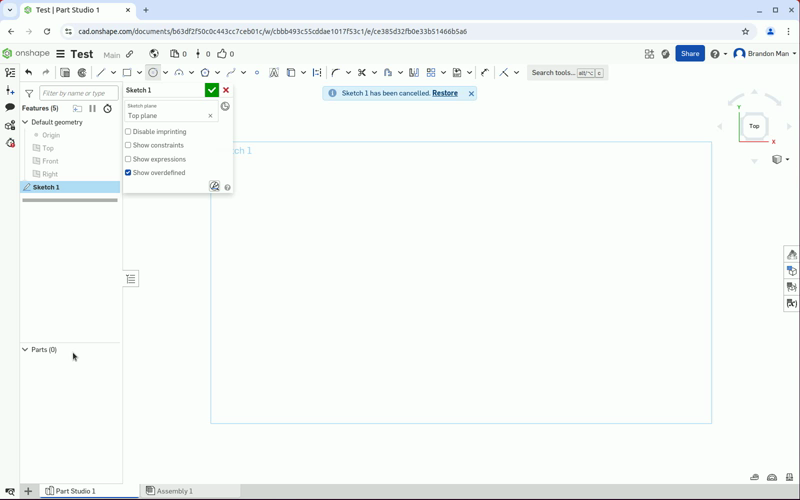
key_down(shift)
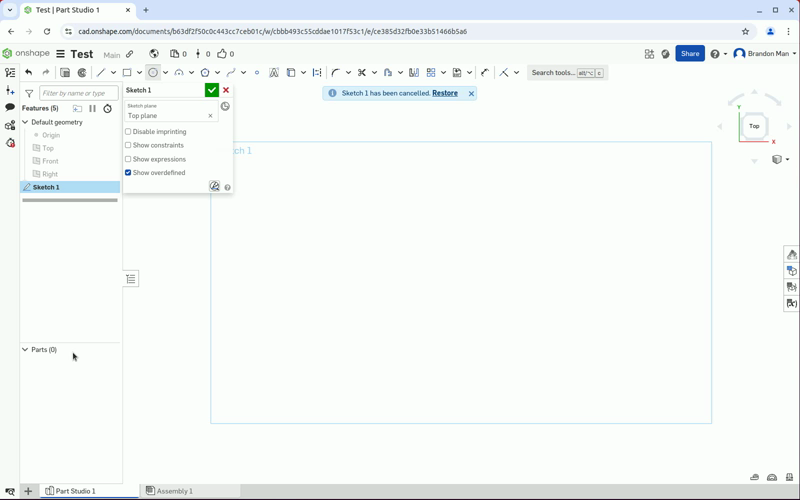
mouse_move(461, 282)
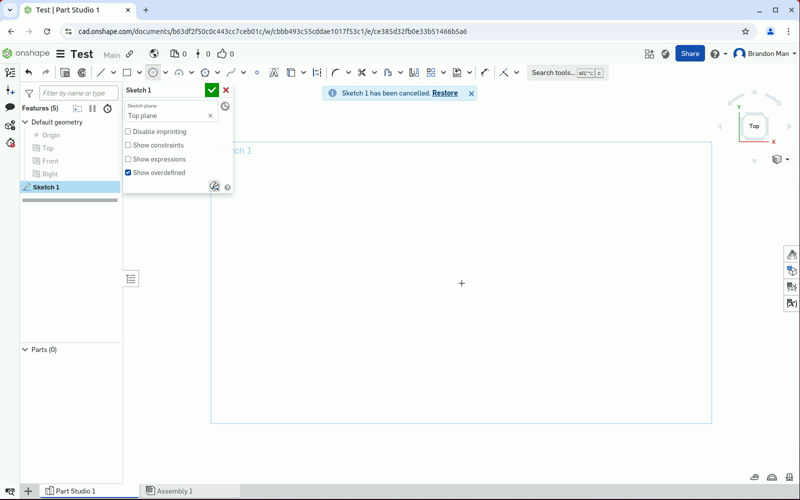
click(461, 282)
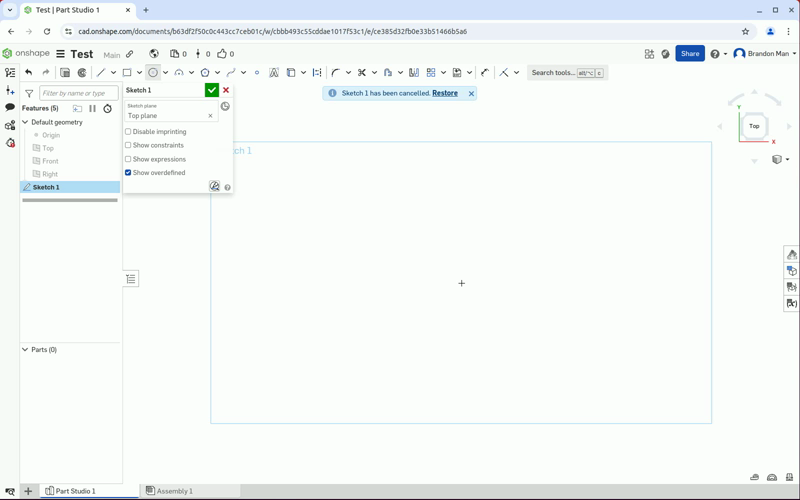
key_up(shift)
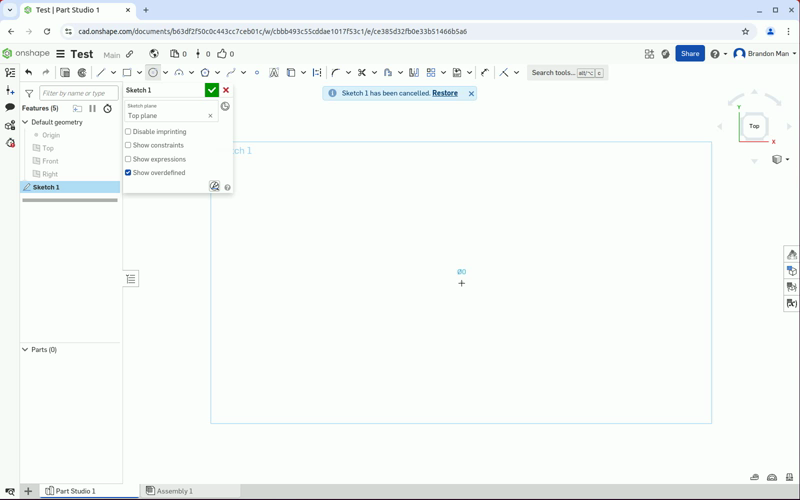
mouse_move(481, 282)
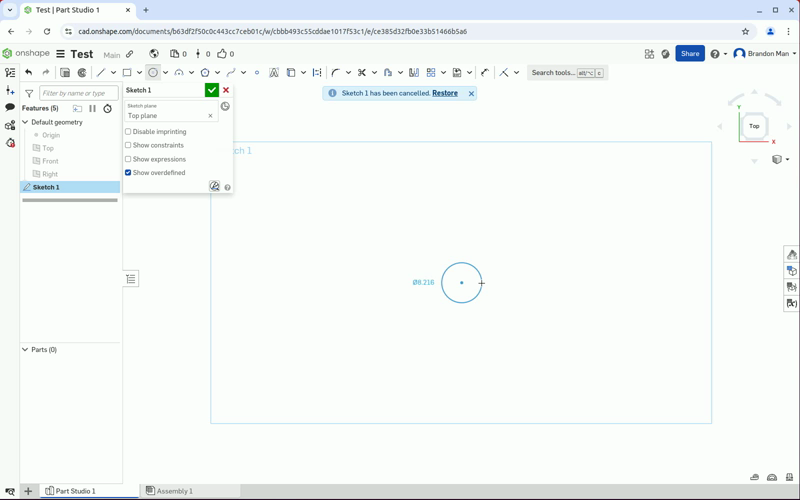
click(481, 282)
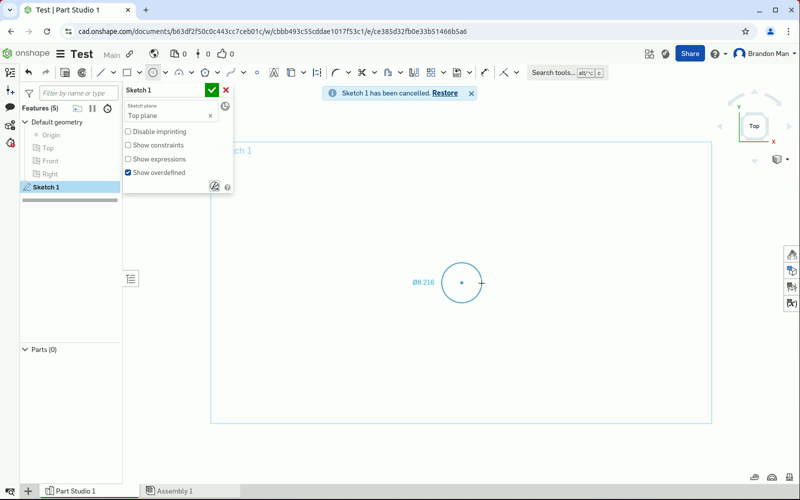
key(esc)
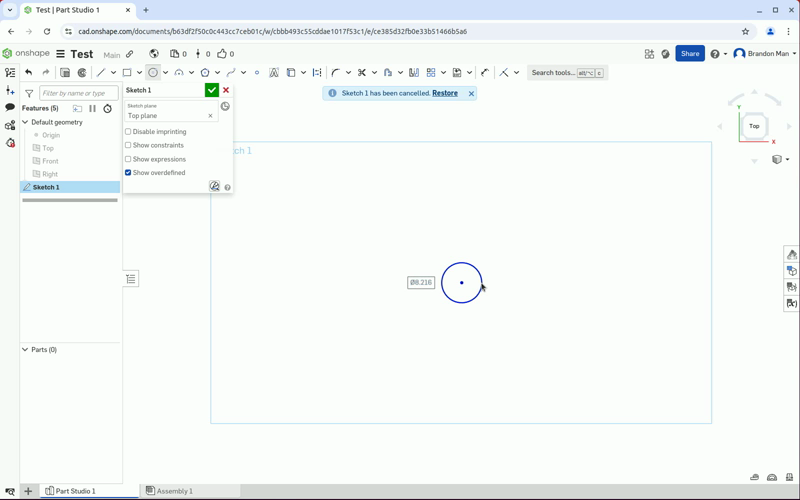
key(c)
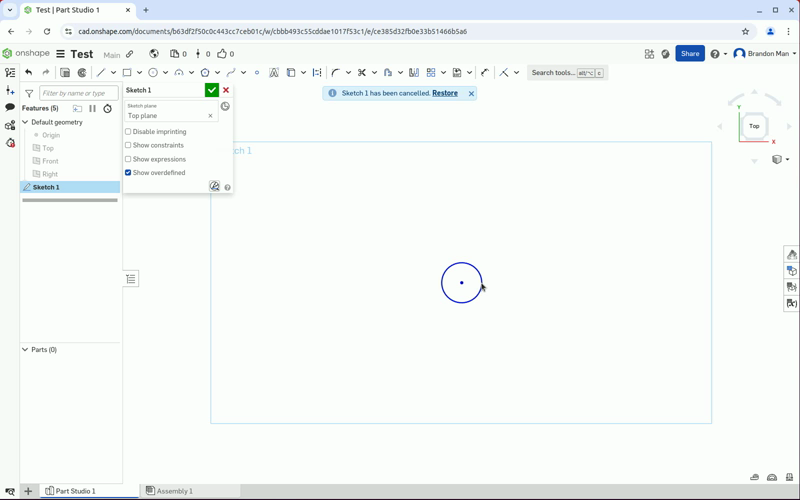
key_down(shift)
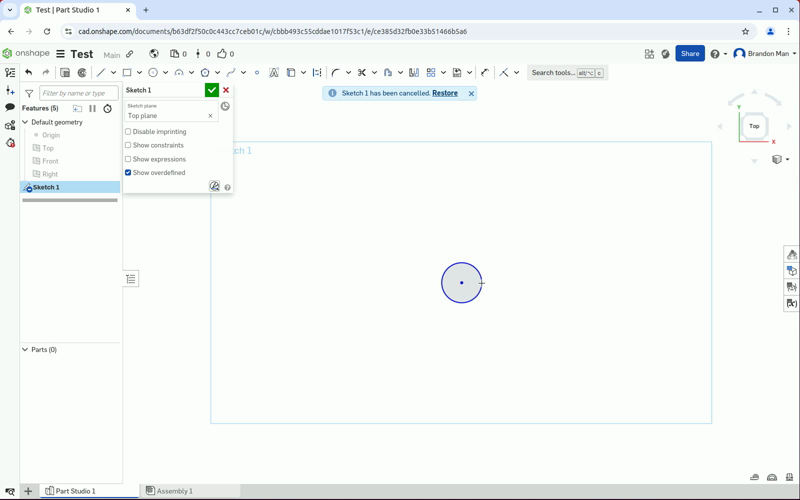
mouse_move(461, 282)
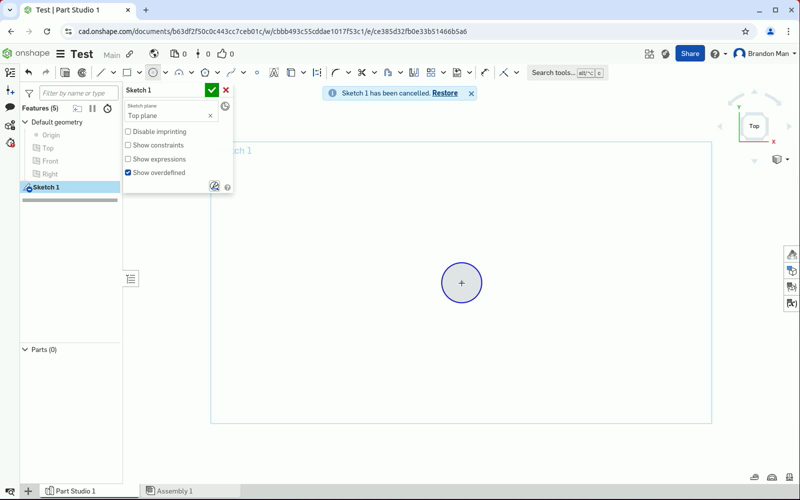
click(461, 282)
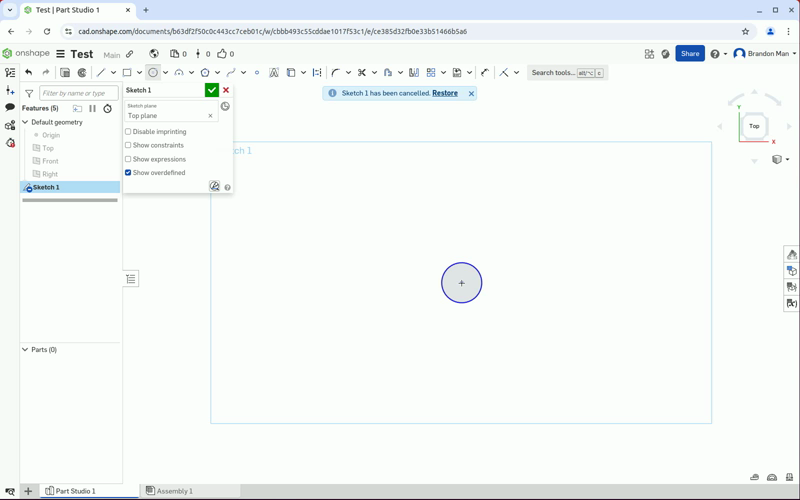
key_up(shift)
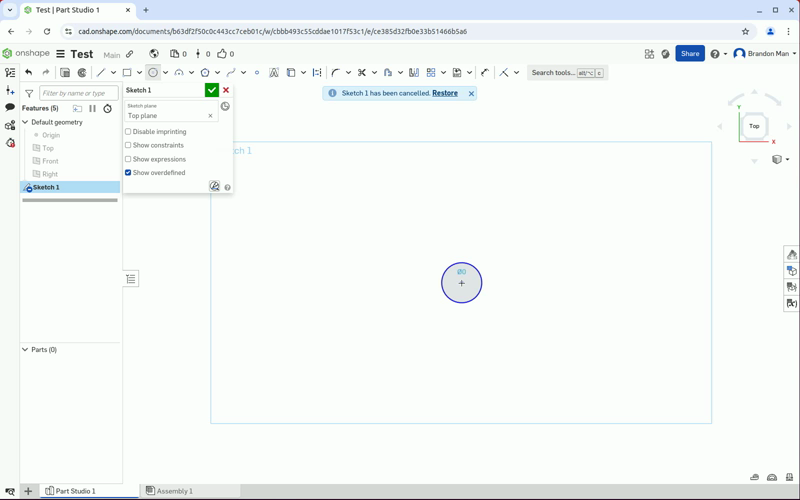
mouse_move(476, 282)
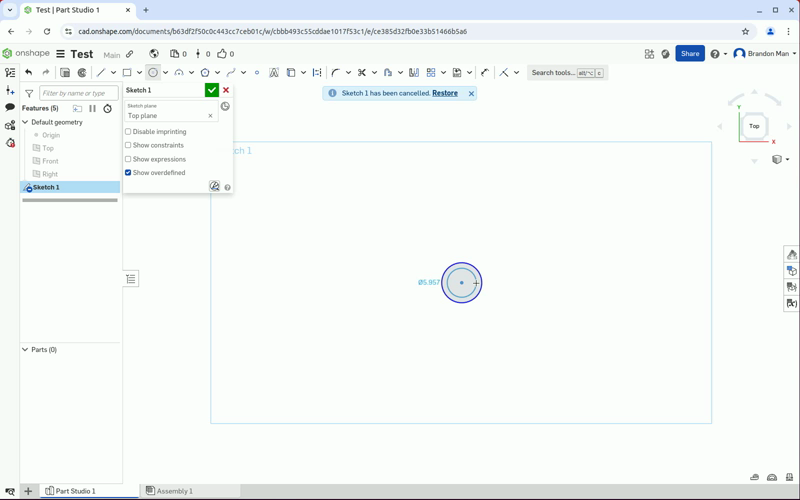
click(476, 282)
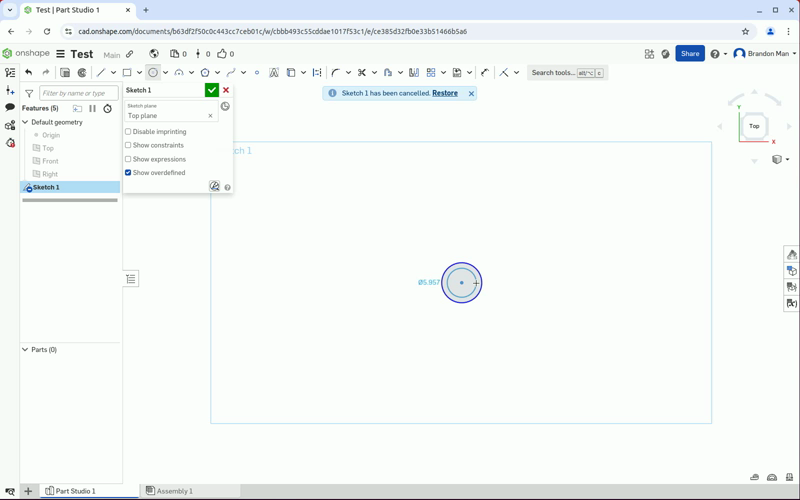
key(esc)
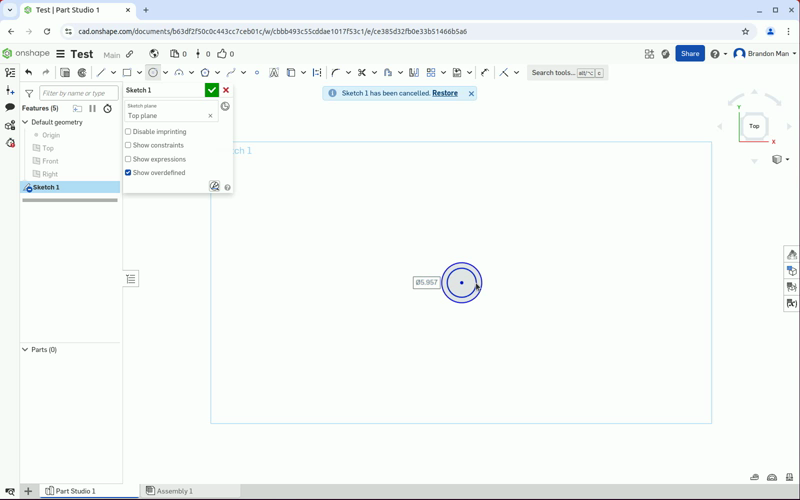
mouse_move(454, 299)
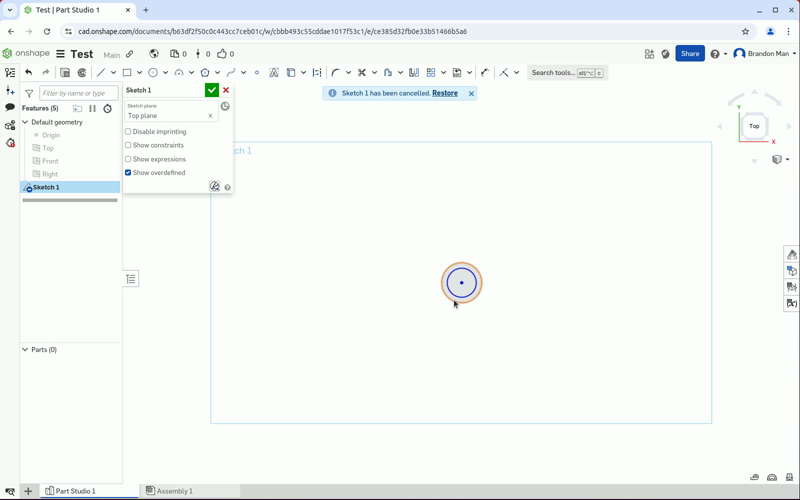
scroll(6)
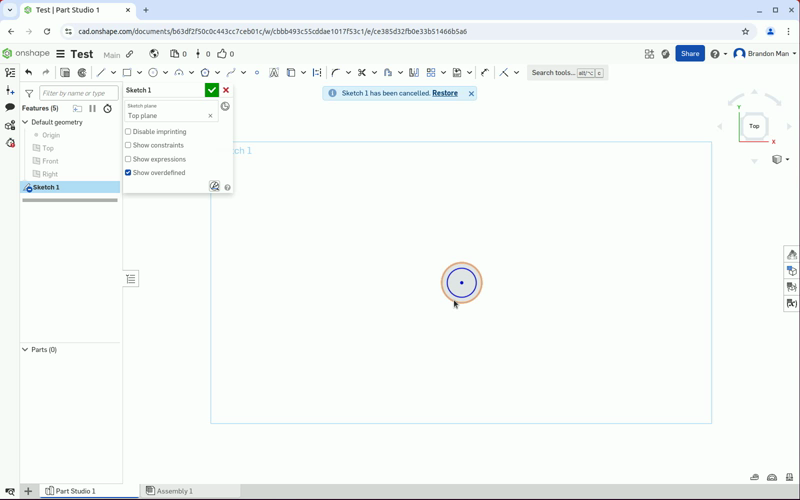
scroll(6)
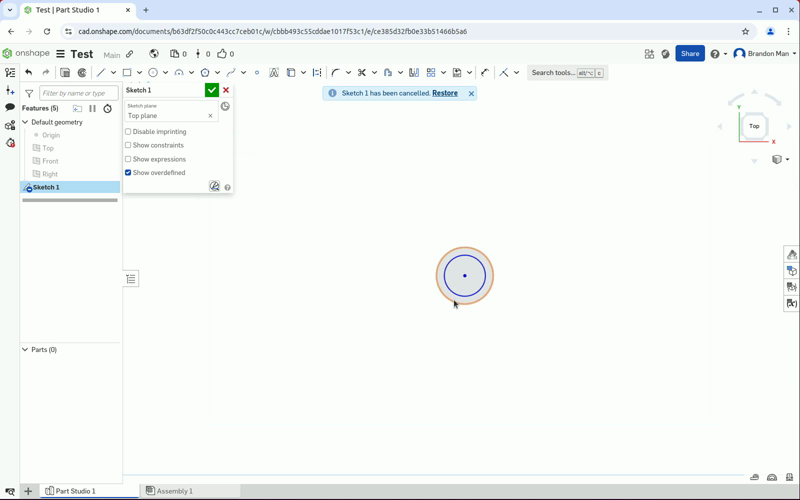
scroll(6)
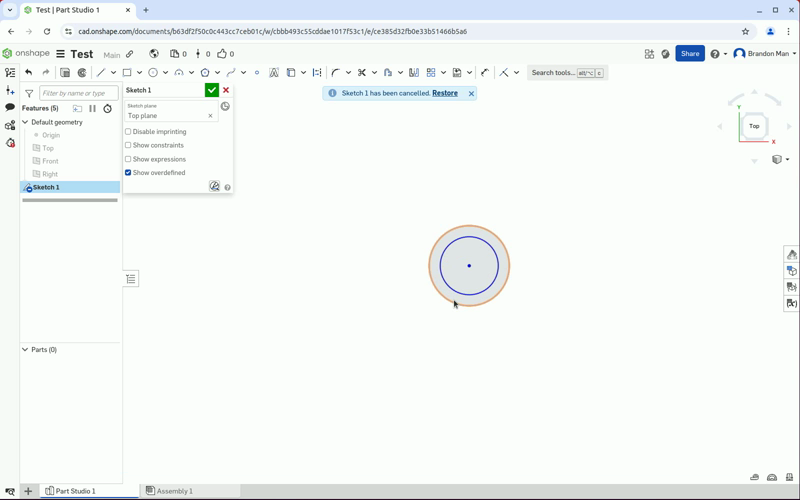
scroll(6)
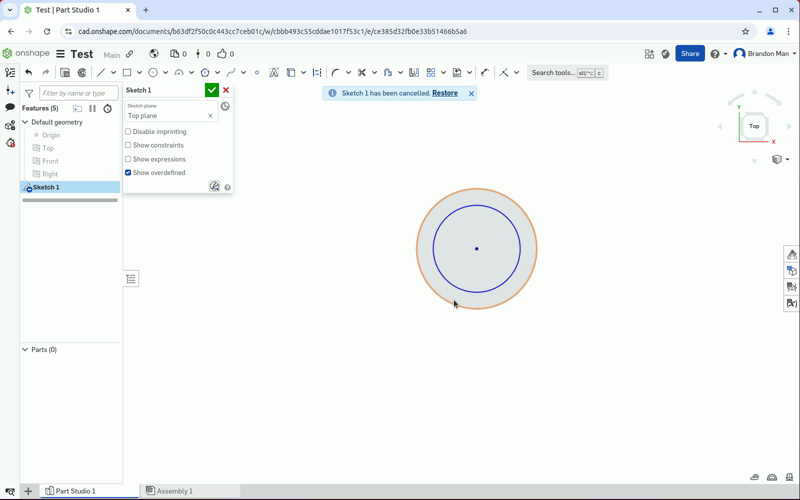
scroll(6)
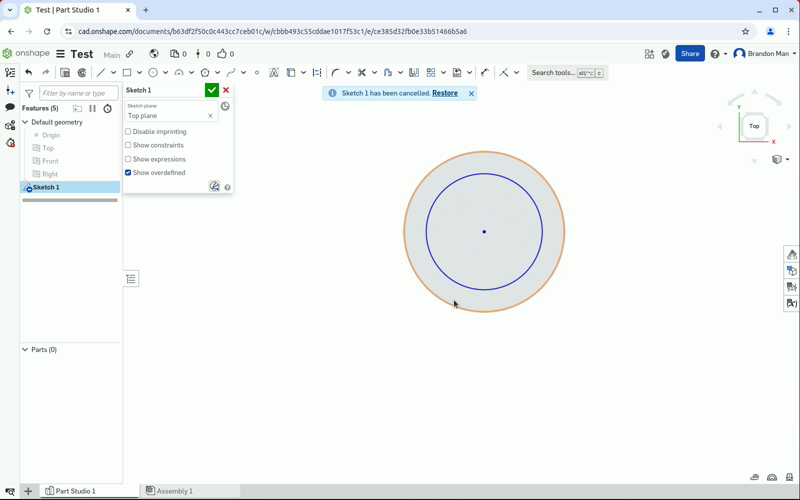
scroll(6)
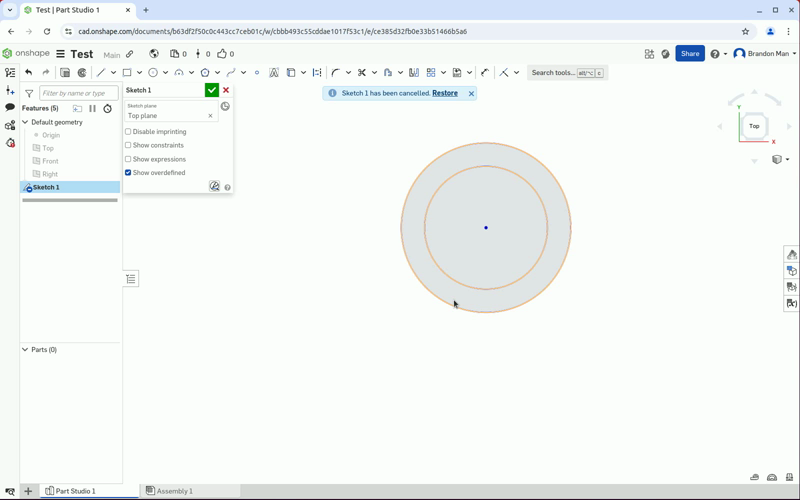
scroll(6)
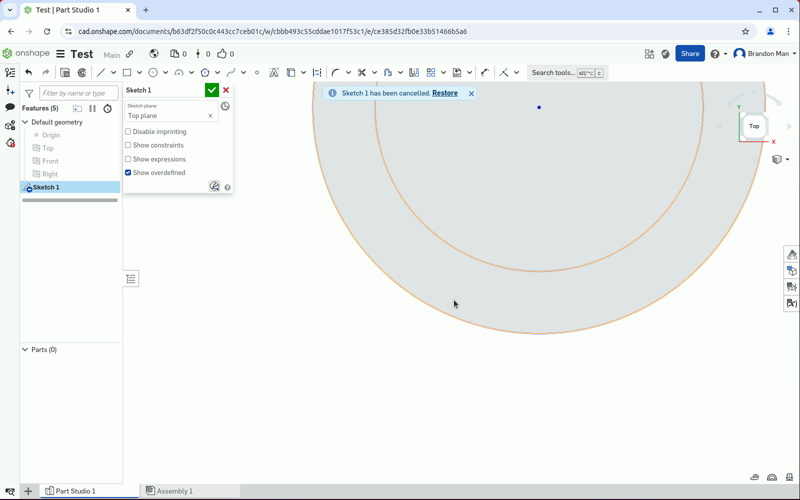
click(454, 299)
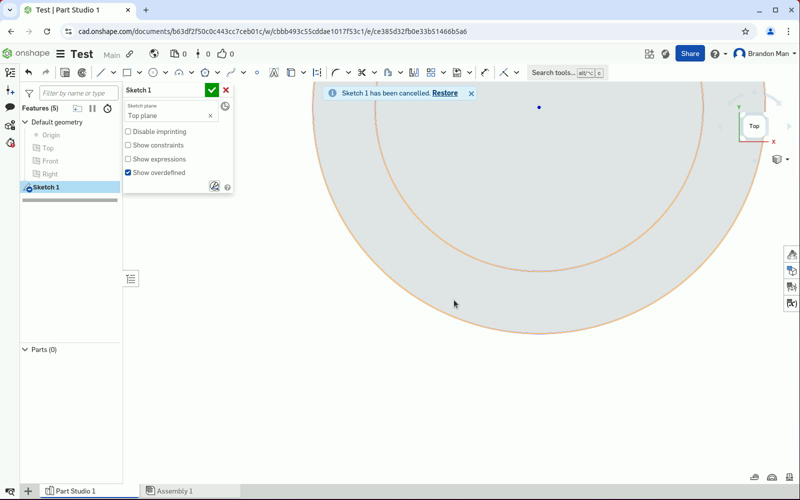
scroll(-6)
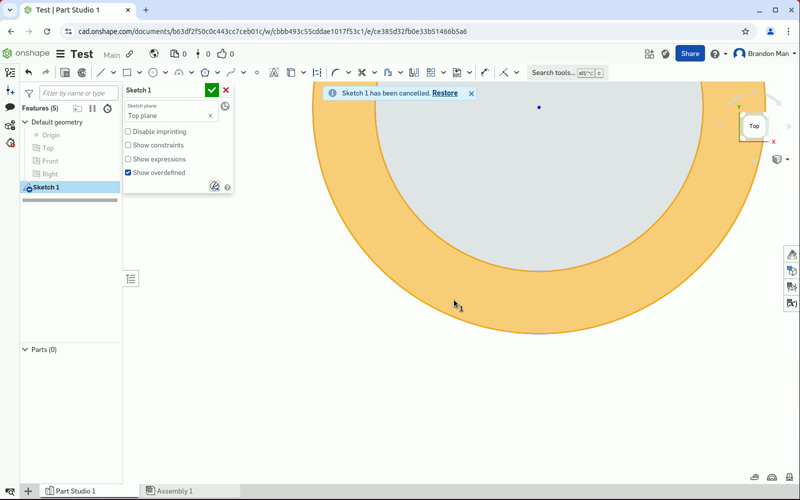
scroll(-6)
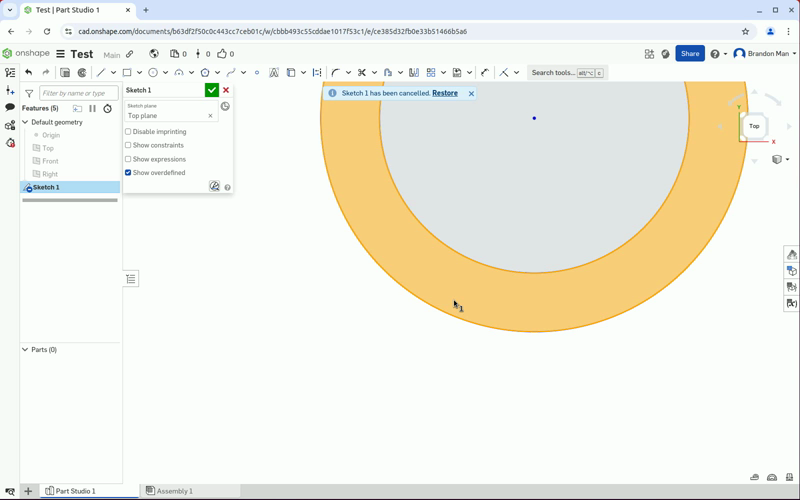
scroll(-6)
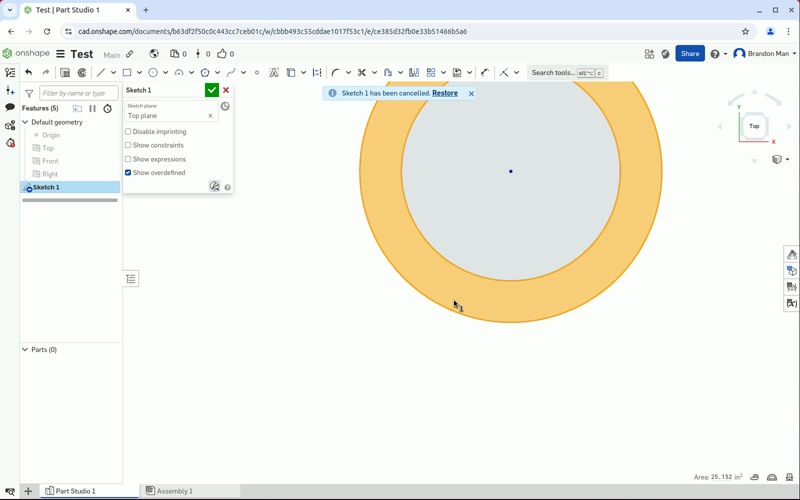
scroll(-6)
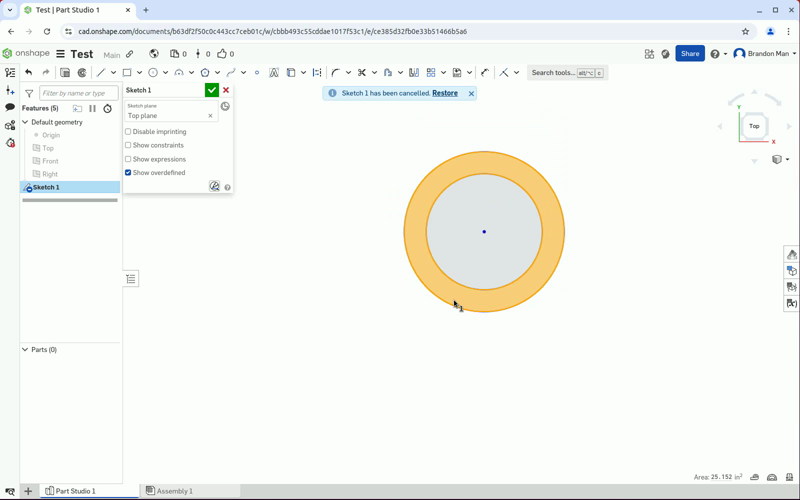
scroll(-6)
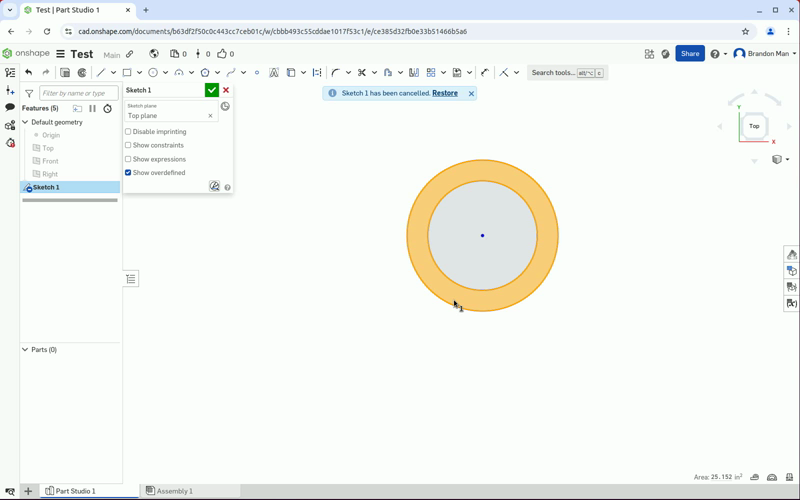
scroll(-6)
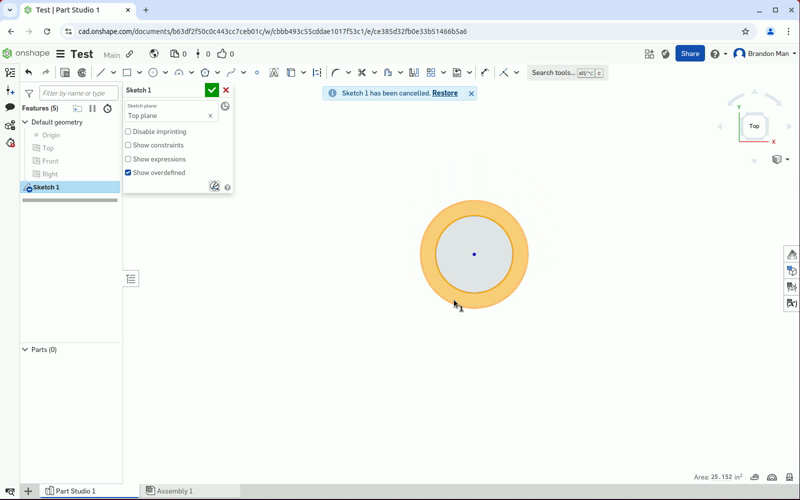
scroll(-6)
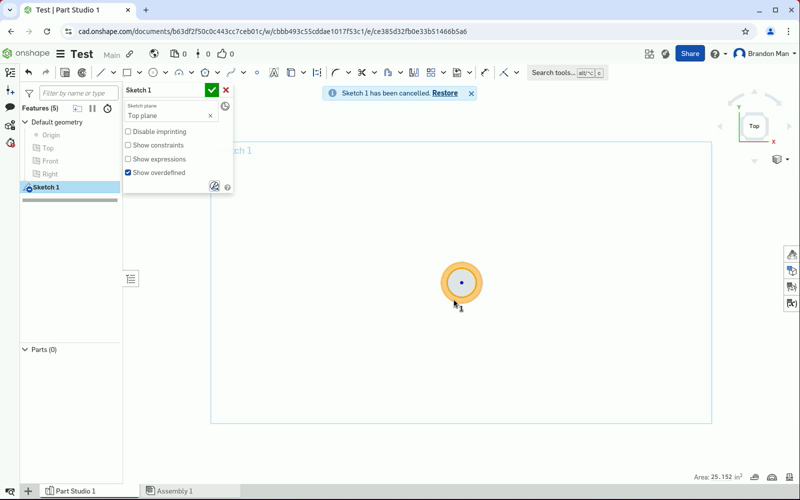
mouse_move(73, 352)
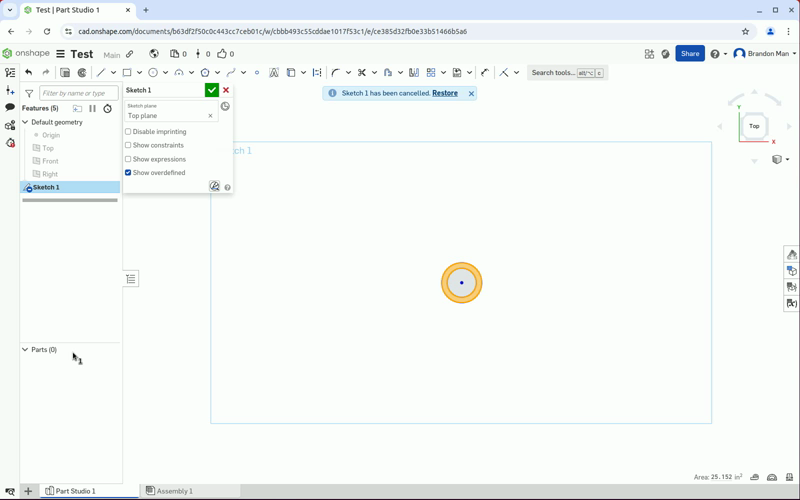
key(shift+y)
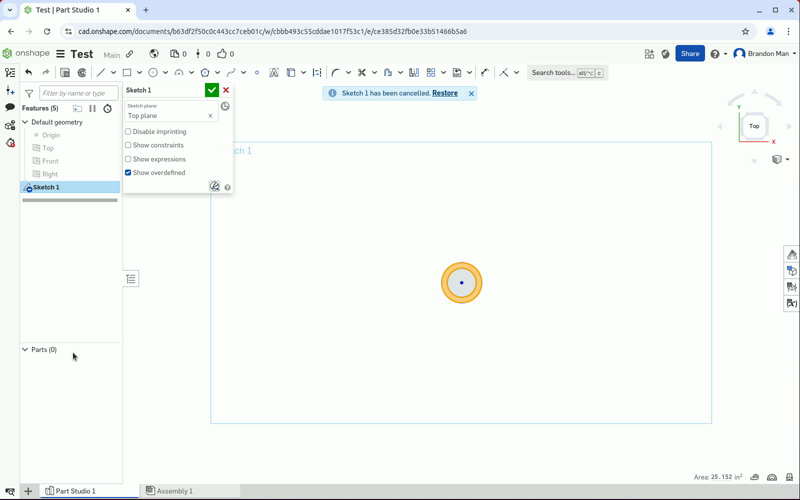
key(shift+e)
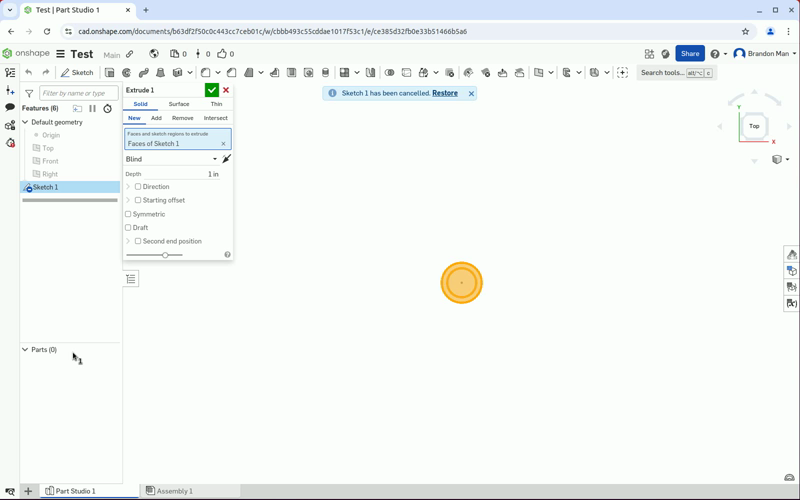
mouse_move(143, 106)
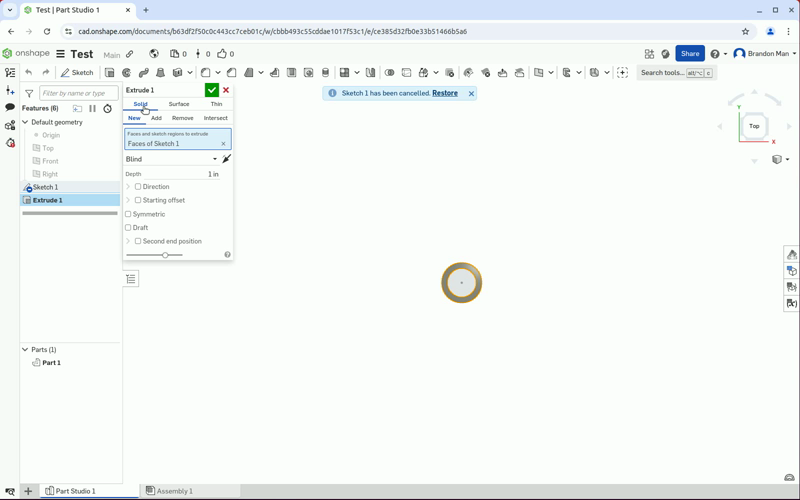
click(143, 106)
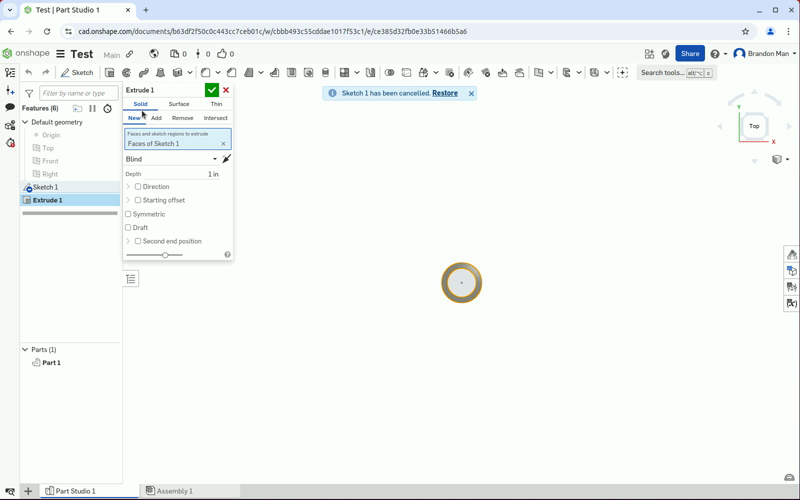
mouse_move(137, 120)
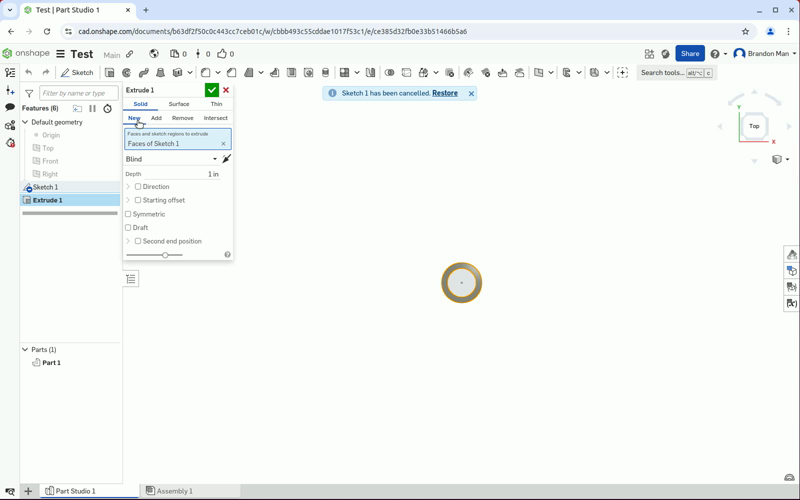
click(137, 120)
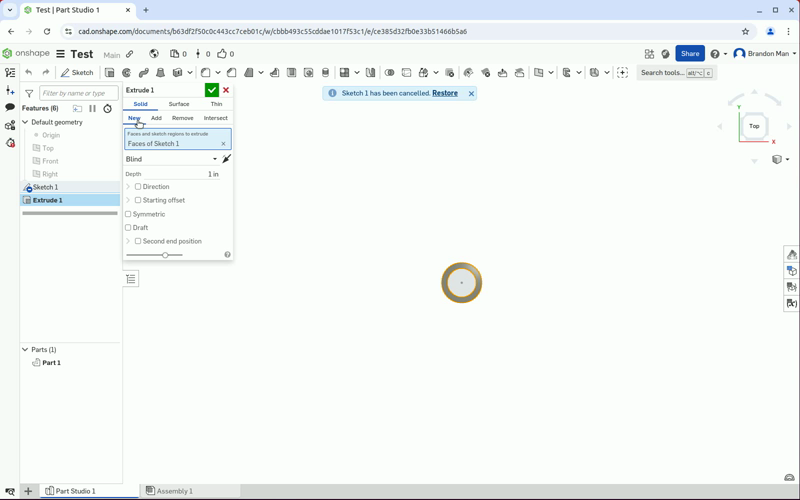
key(tab, 4)
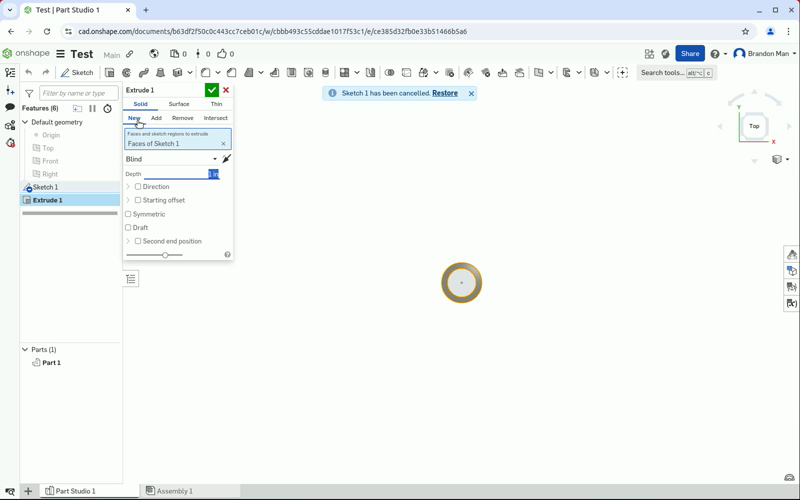
text(1.926)
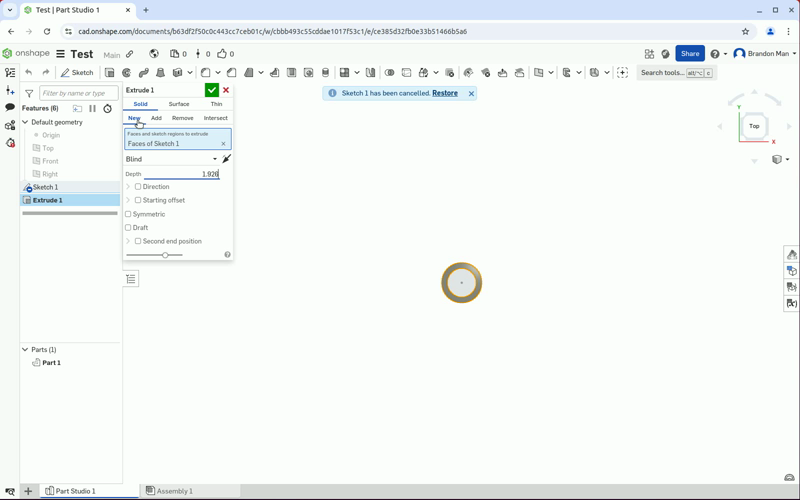
key(enter)
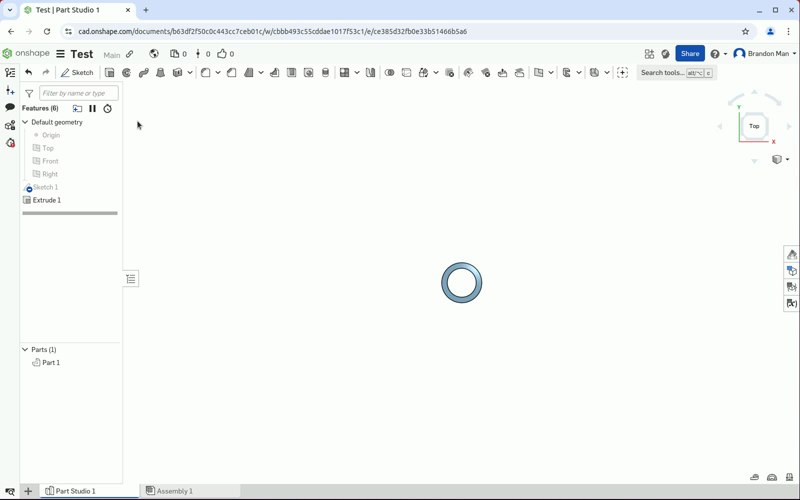
key(shift+h)
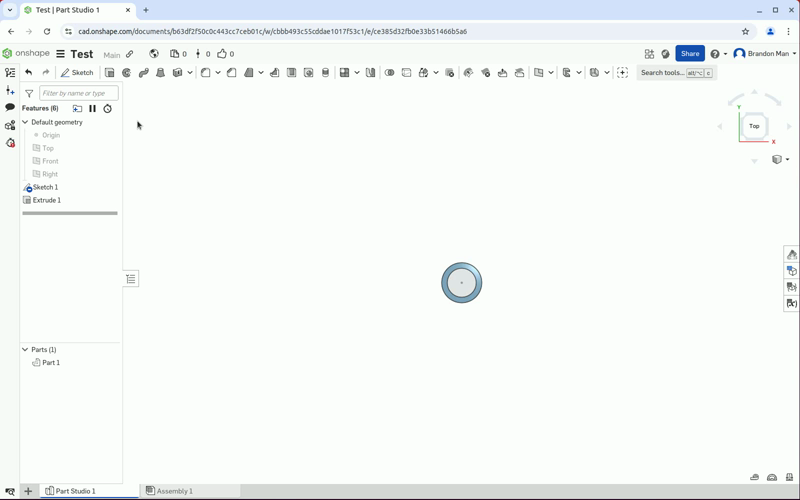
key(shift+h)
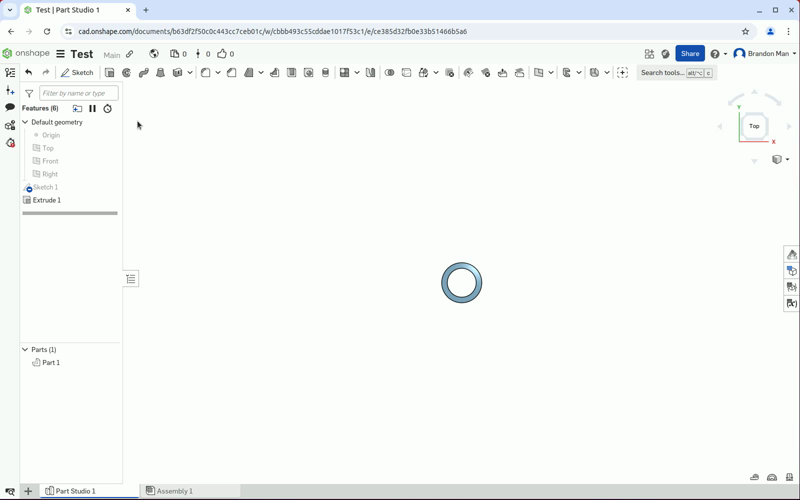
mouse_move(73, 189)
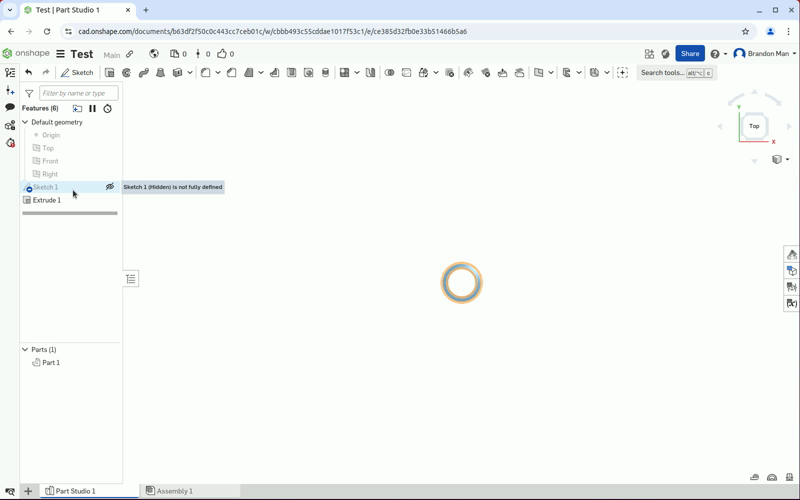
click(73, 189)
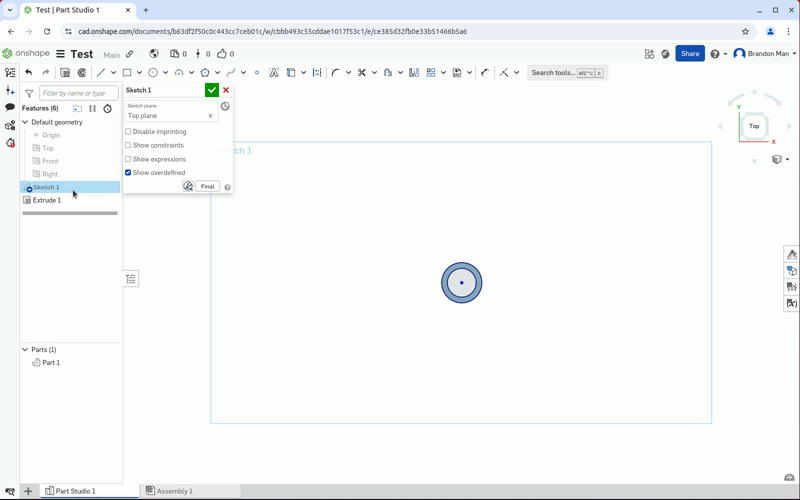
mouse_move(229, 92)
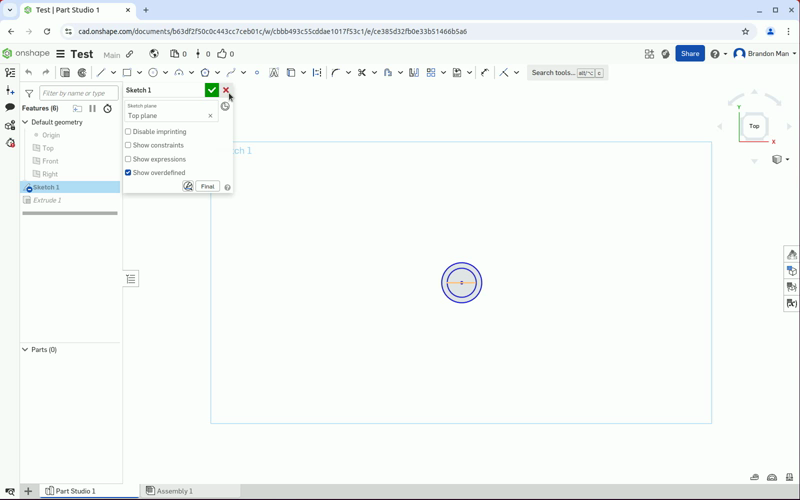
click(229, 92)
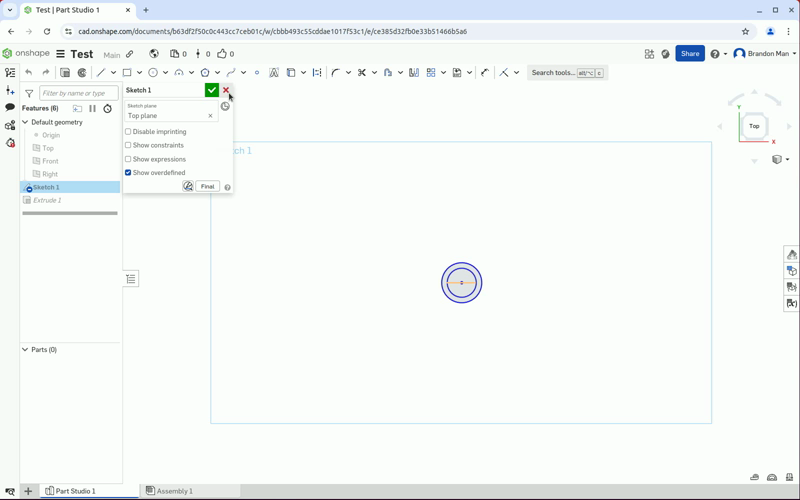
key(shift+s)
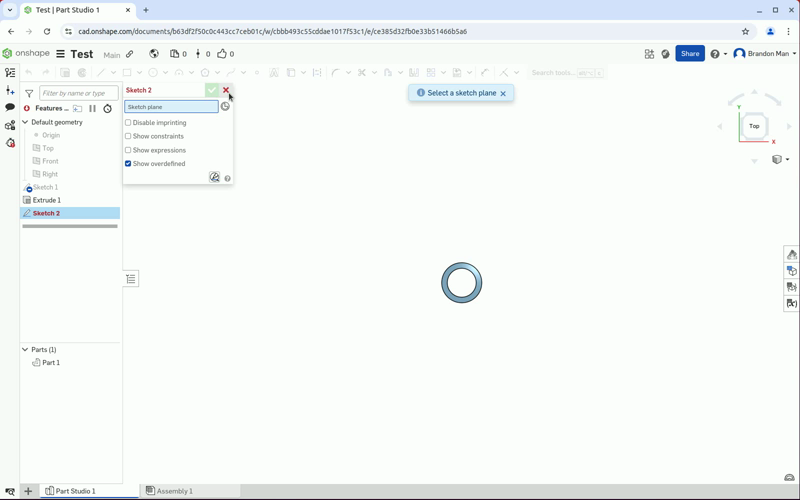
mouse_move(73, 150)
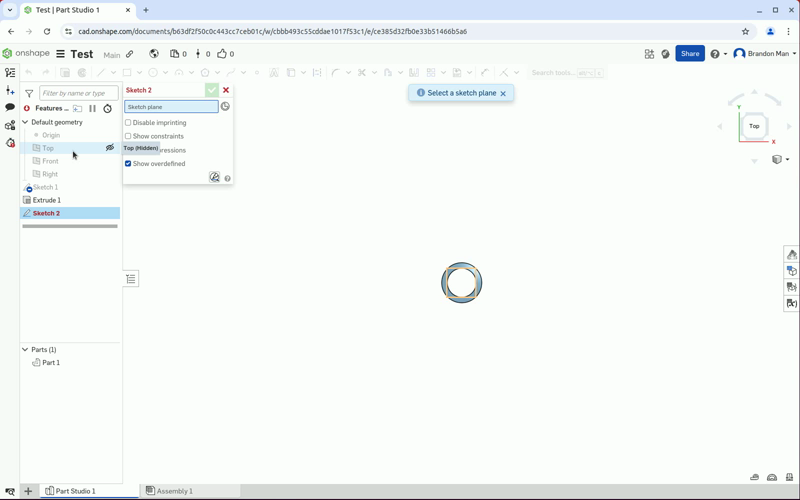
click(73, 150)
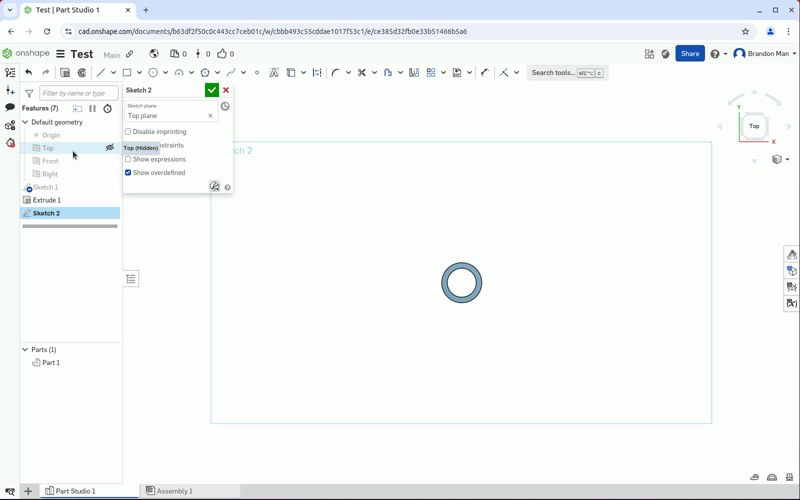
mouse_move(73, 352)
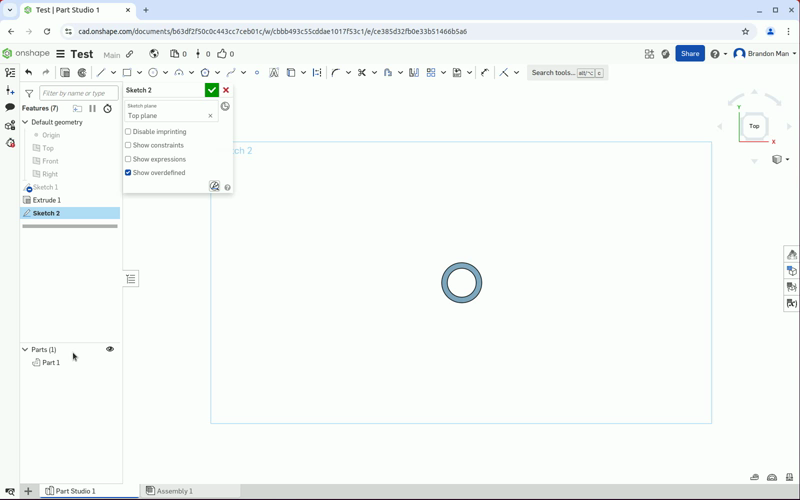
key(y)
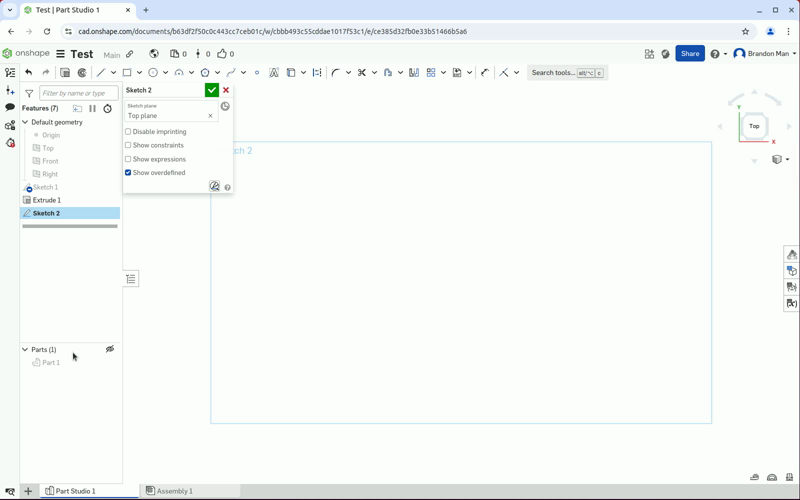
key(c)
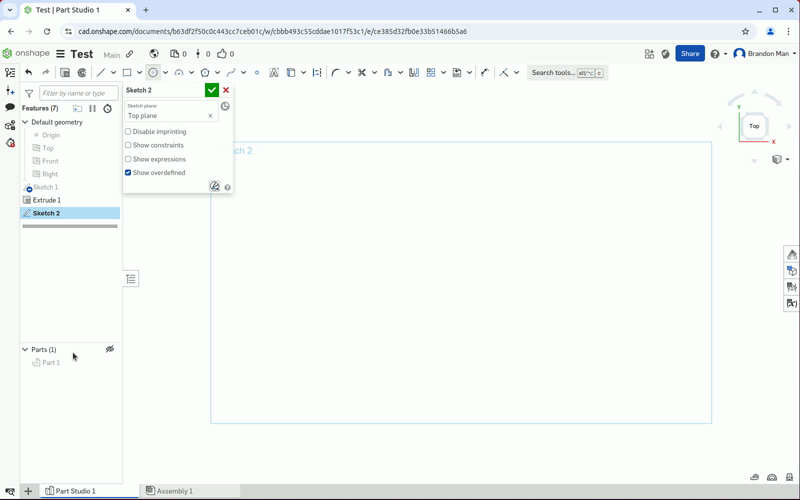
key_down(shift)
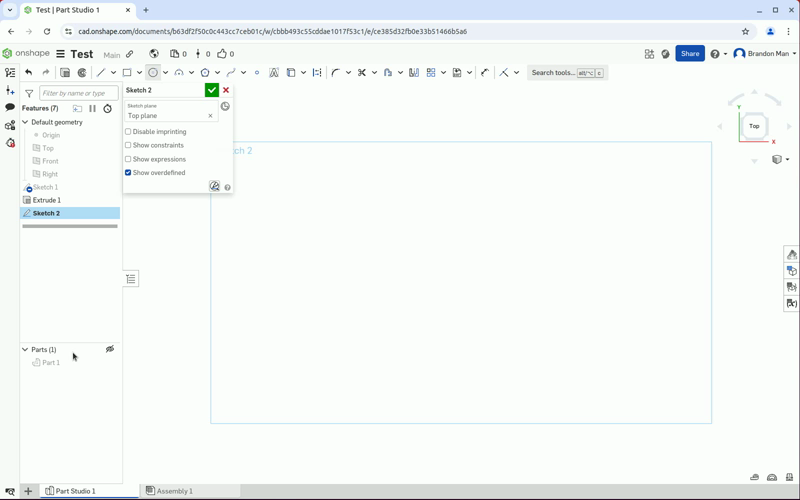
mouse_move(461, 282)
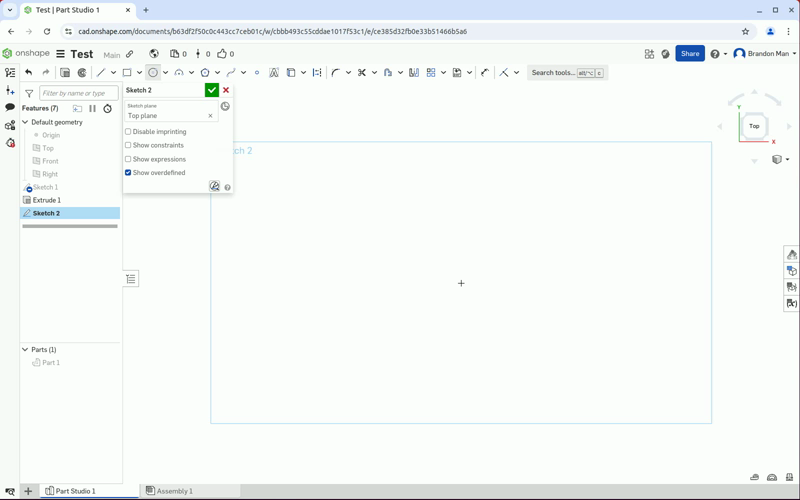
click(461, 282)
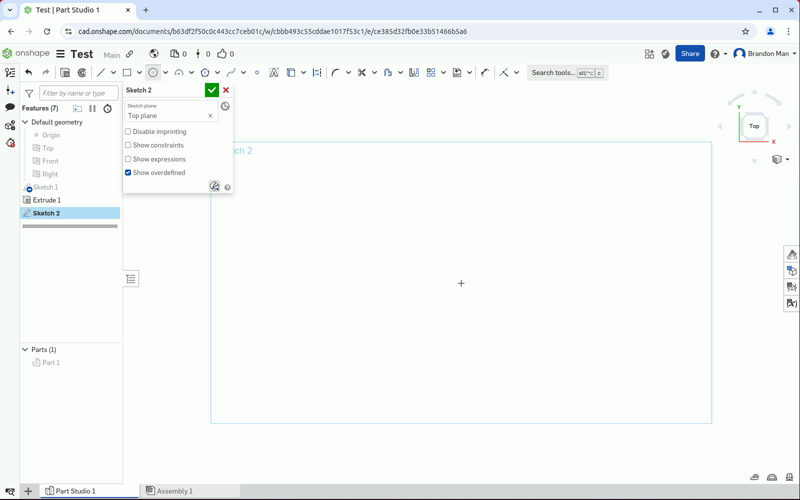
key_up(shift)
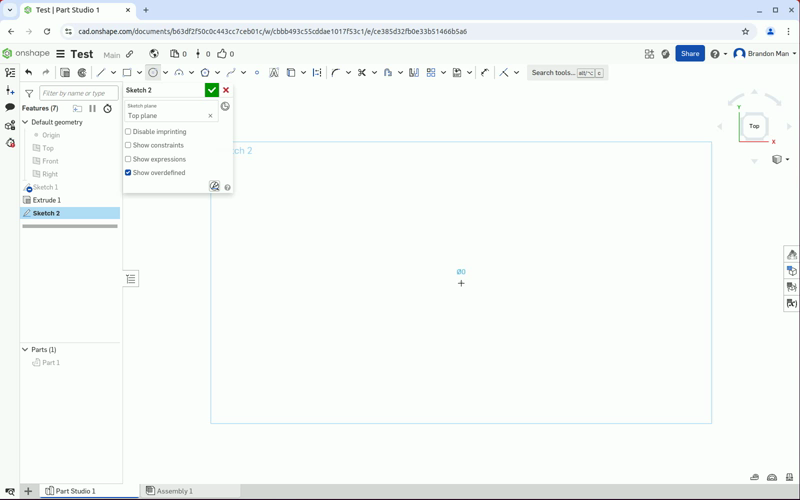
mouse_move(476, 282)
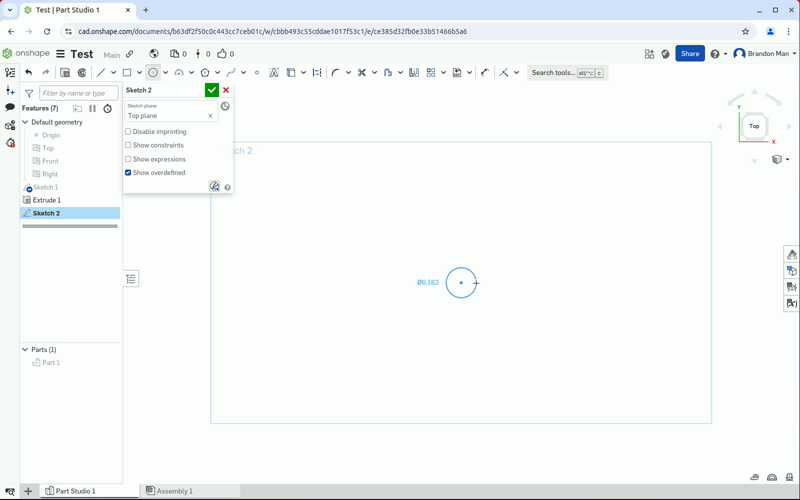
click(476, 282)
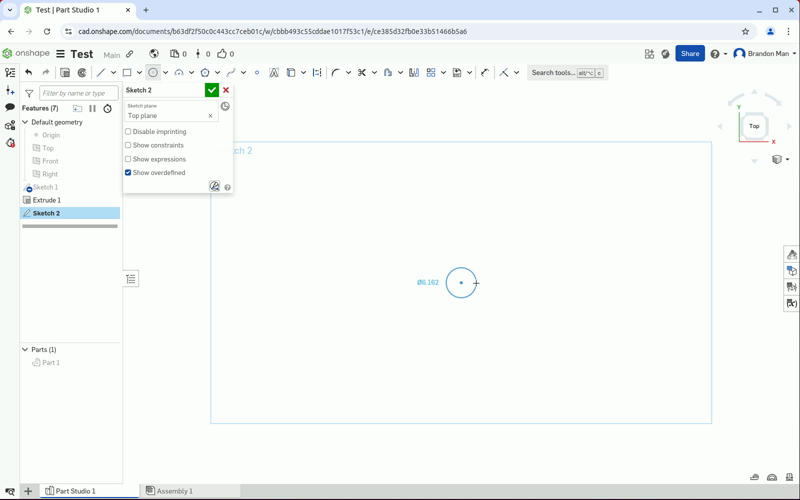
key(esc)
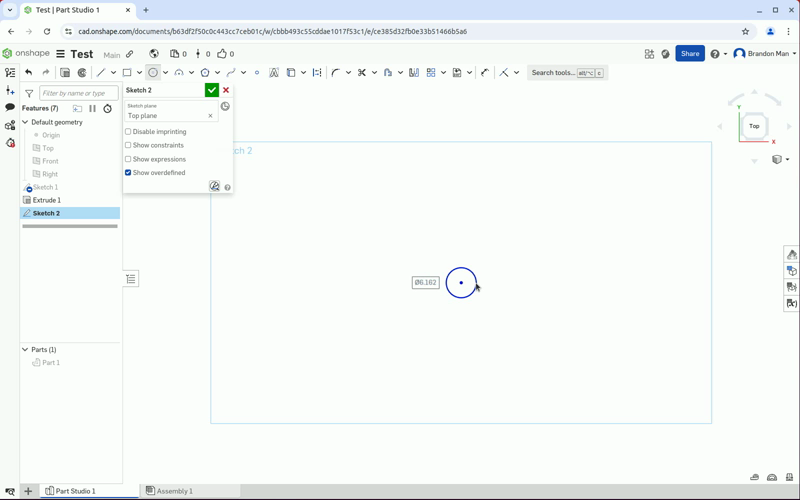
key(l)
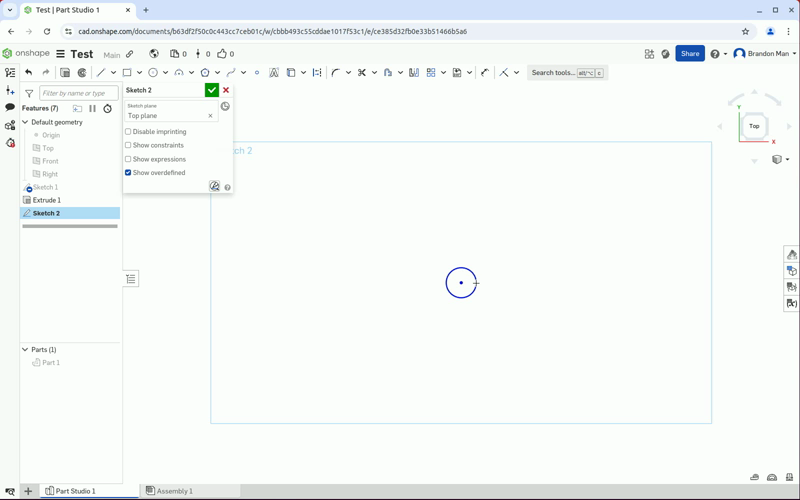
key_down(shift)
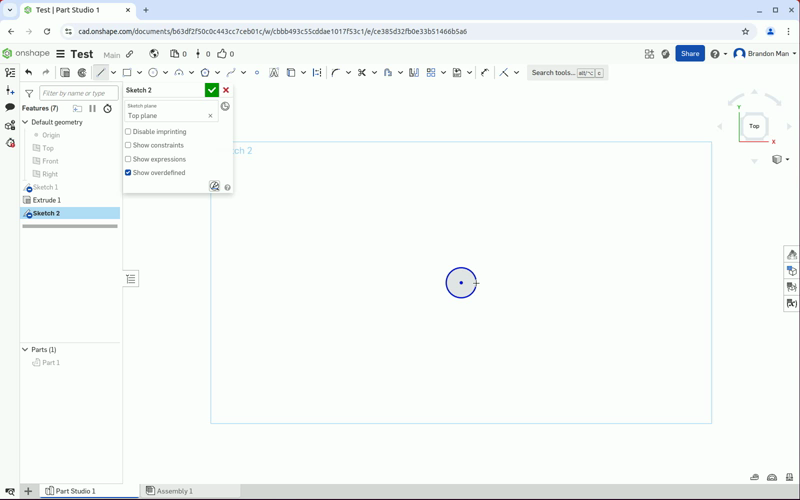
mouse_move(454, 288)
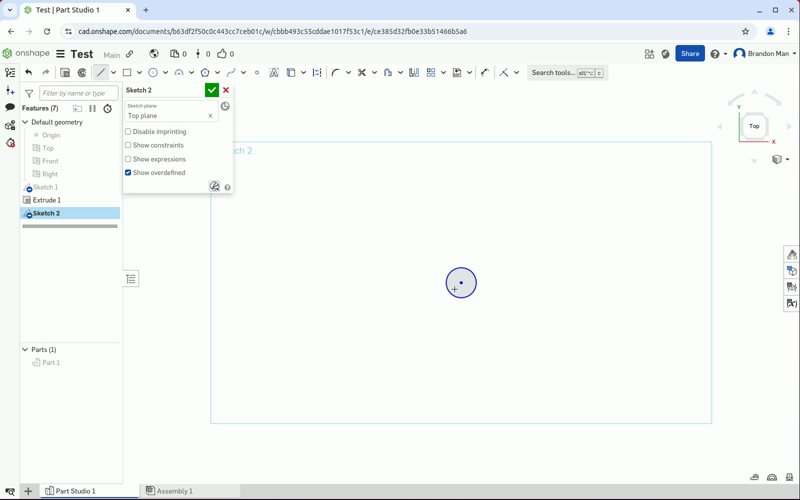
click(454, 288)
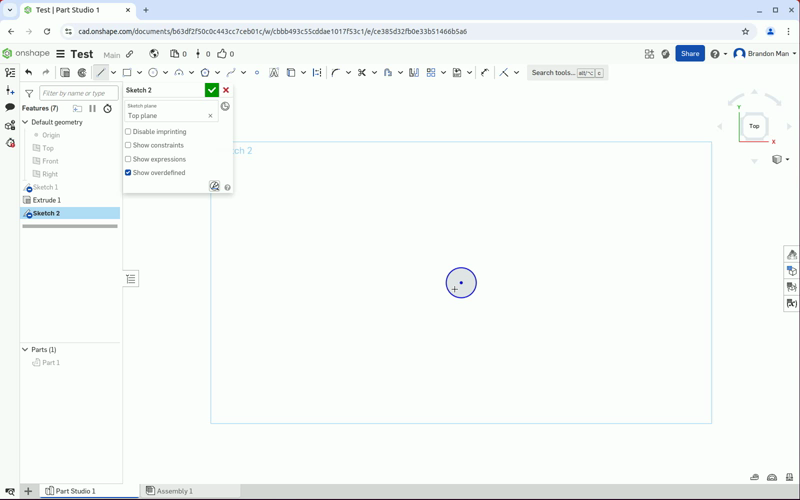
key_up(shift)
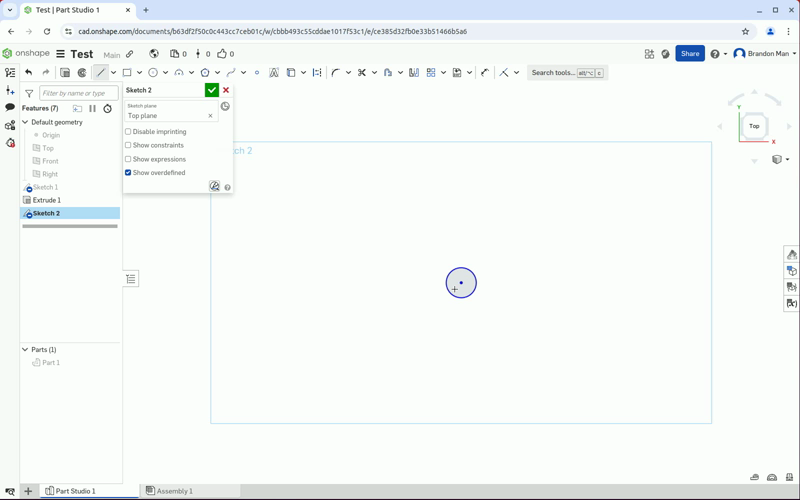
key_down(shift)
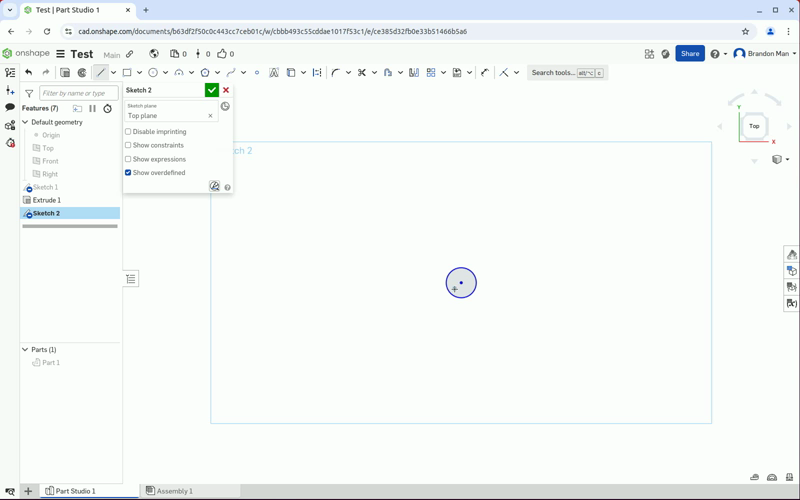
mouse_move(484, 288)
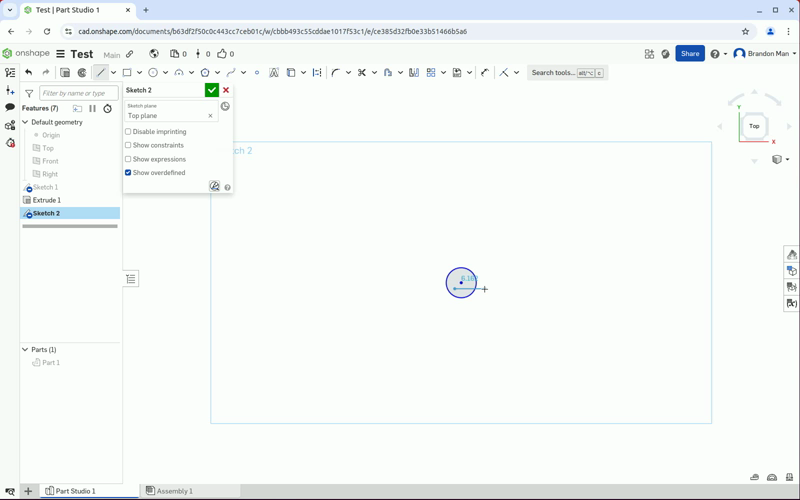
mouse_move(467, 288)
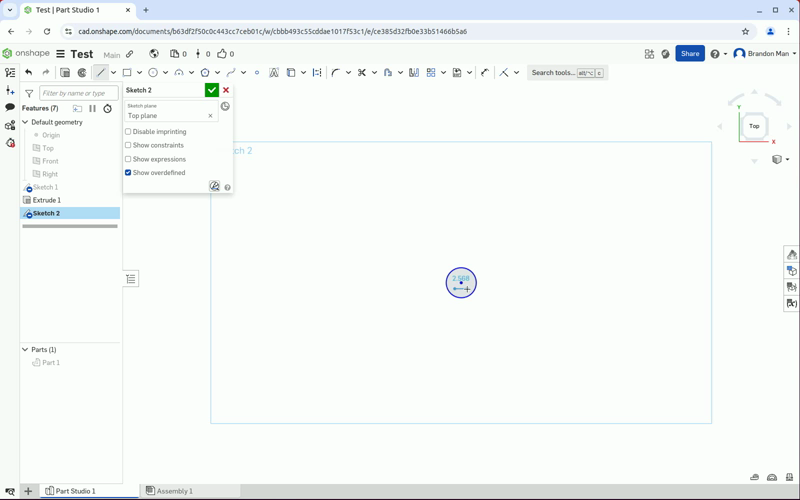
click(467, 288)
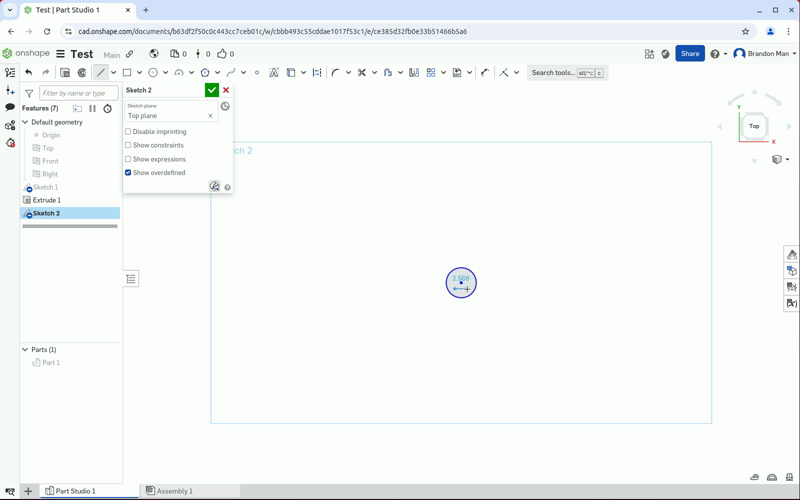
key_up(shift)
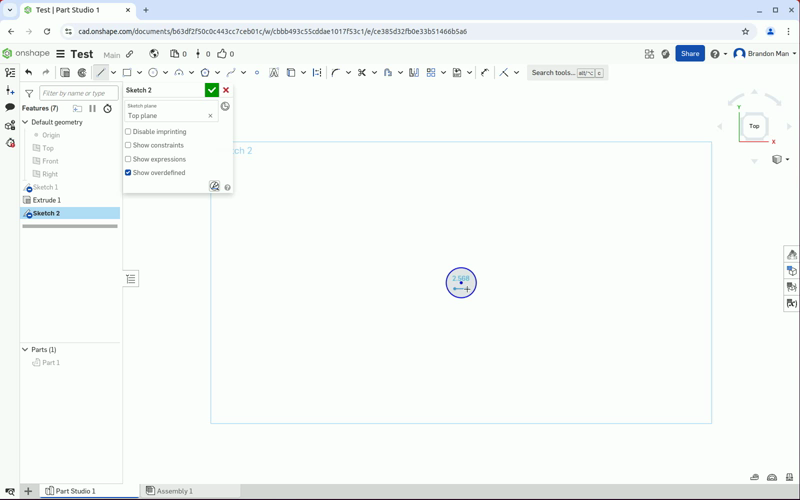
key(esc)
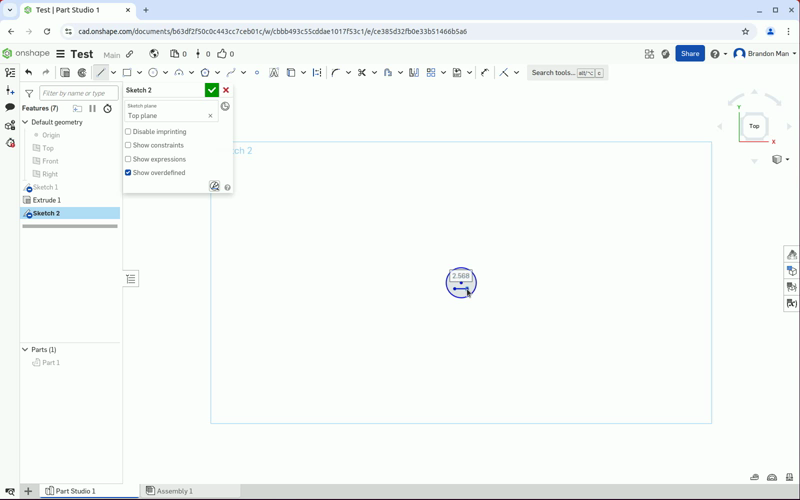
key(a)
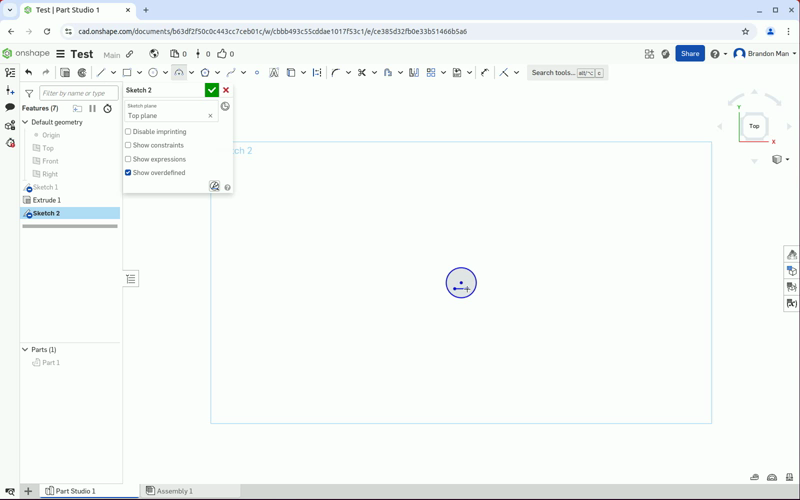
mouse_move(467, 288)
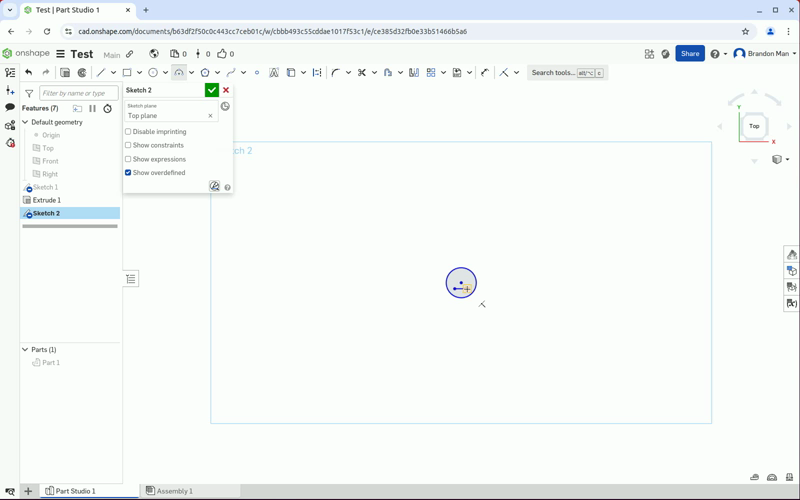
click(467, 288)
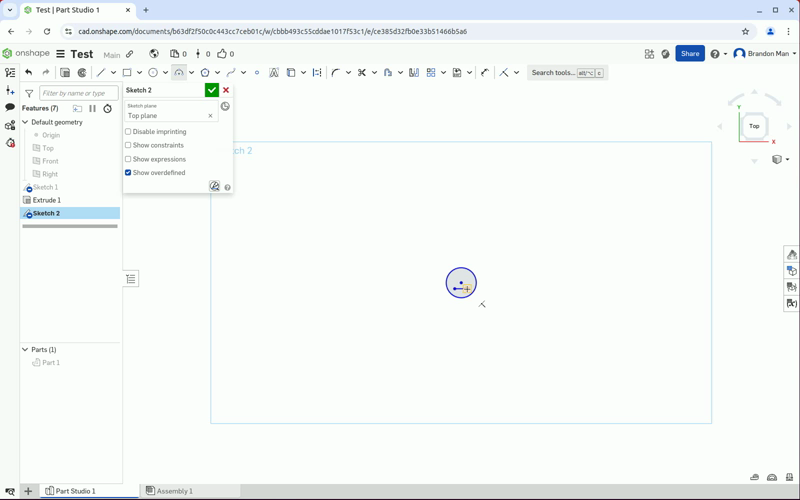
key_down(shift)
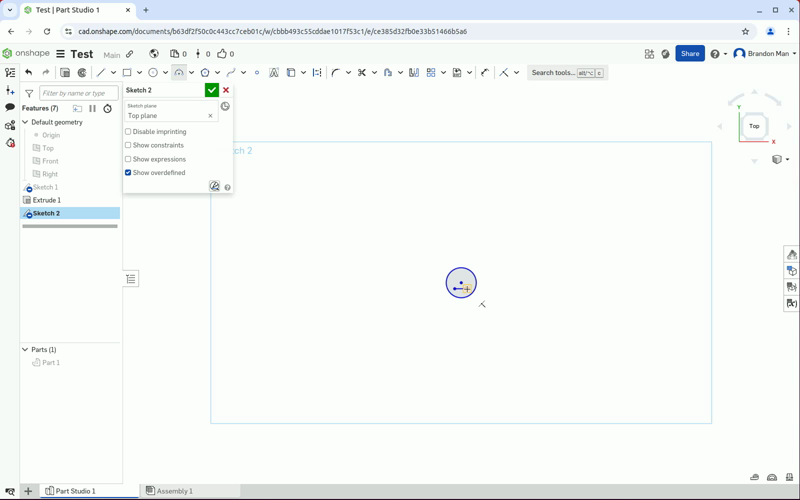
mouse_move(467, 276)
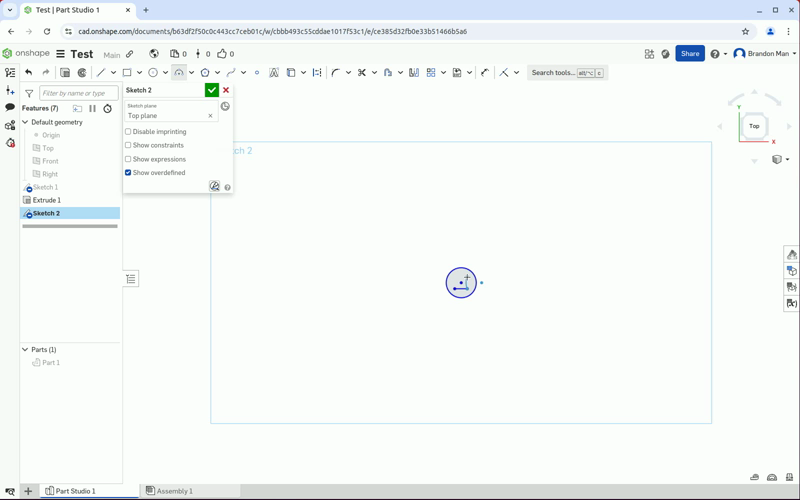
click(467, 276)
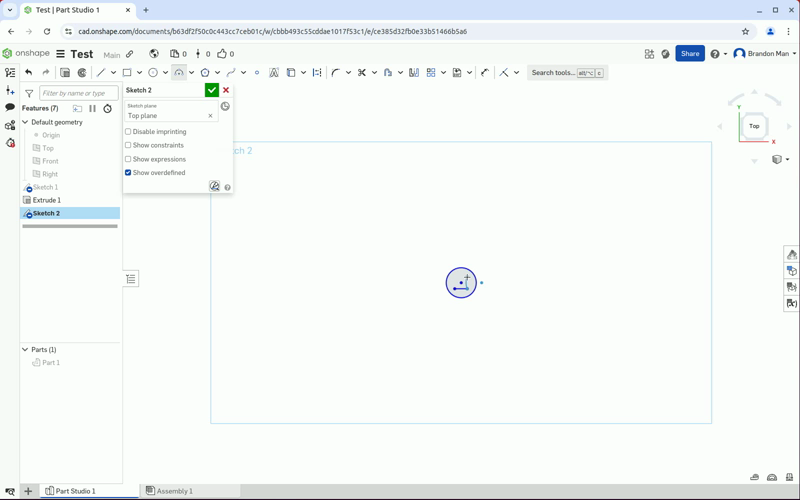
mouse_move(473, 282)
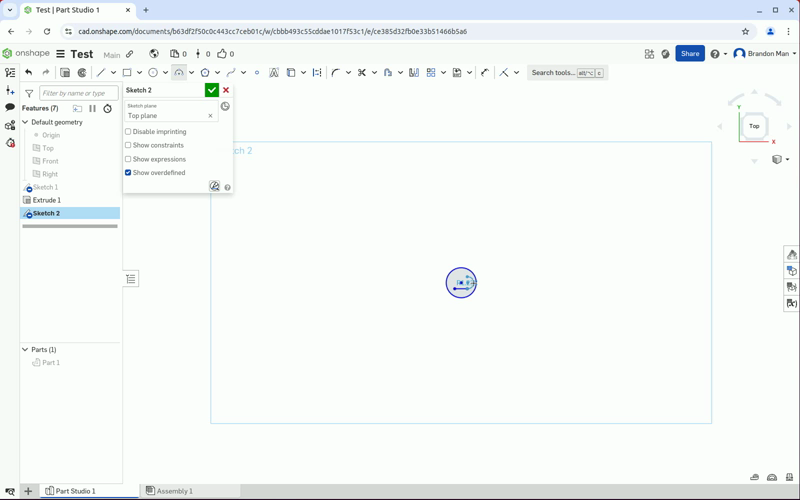
scroll(6)
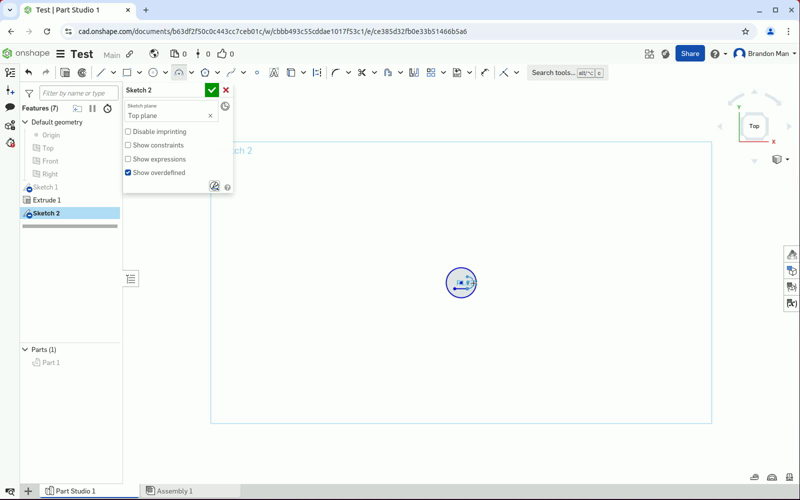
scroll(6)
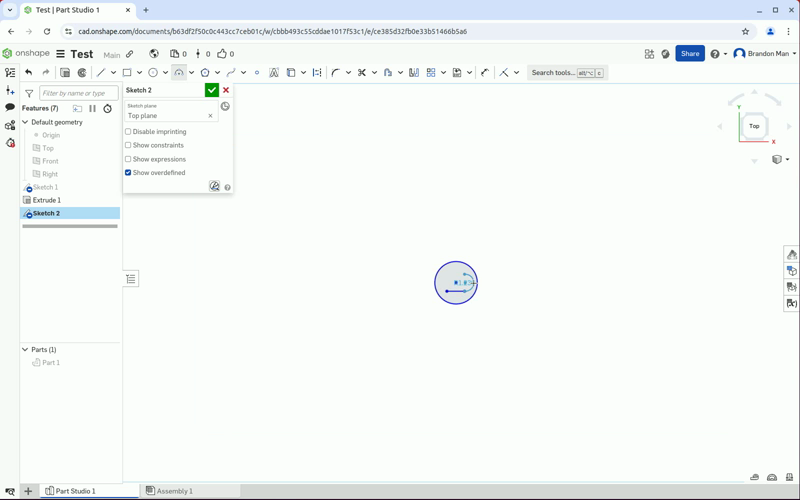
scroll(6)
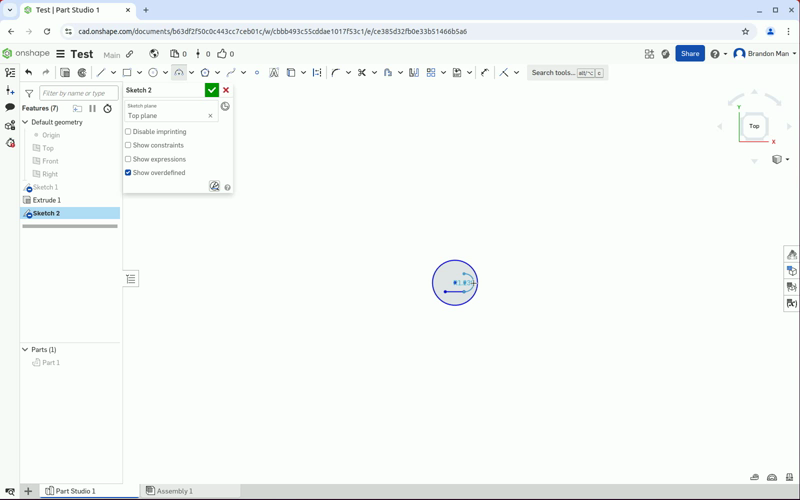
scroll(6)
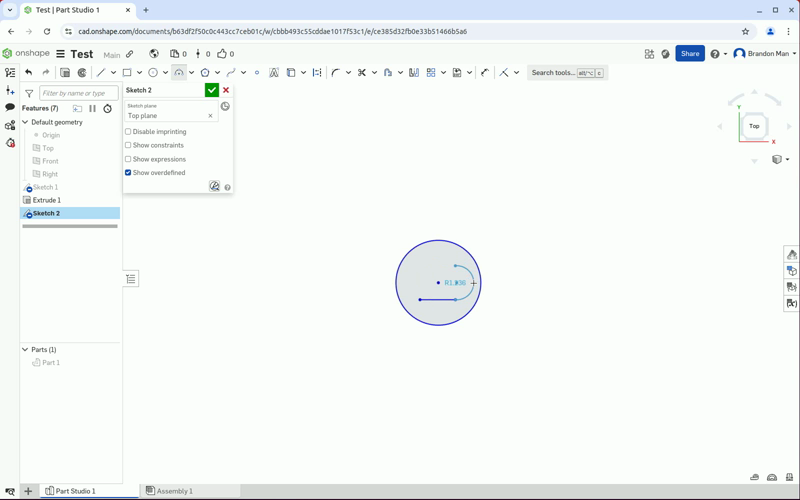
scroll(6)
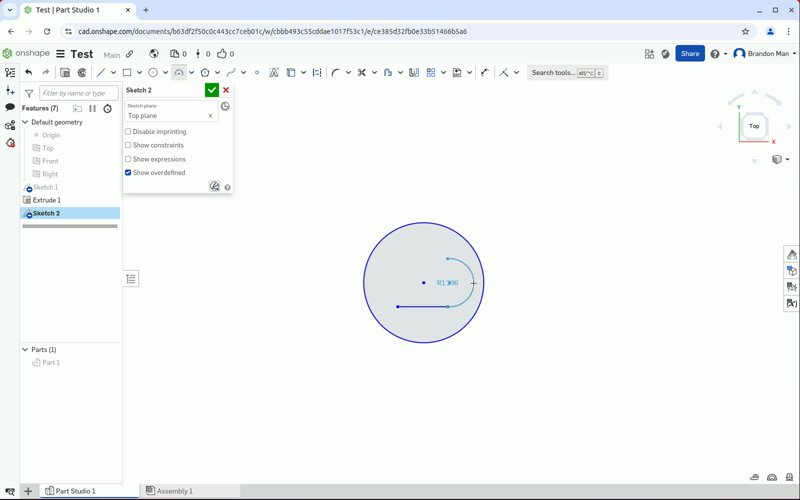
scroll(6)
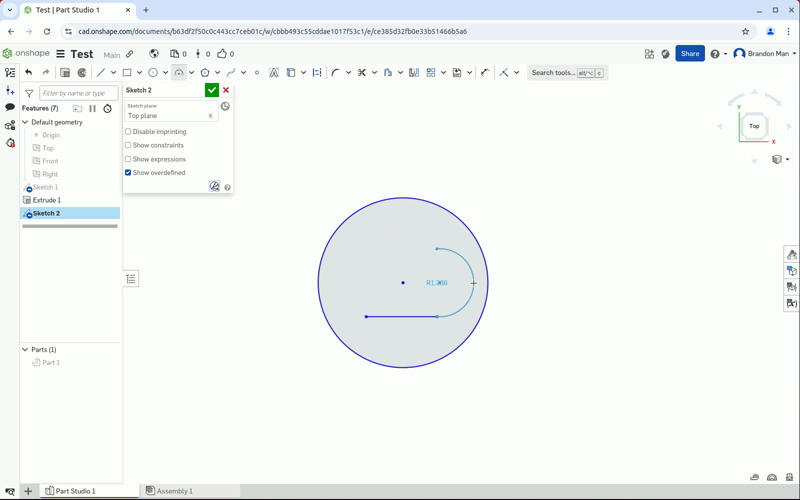
scroll(6)
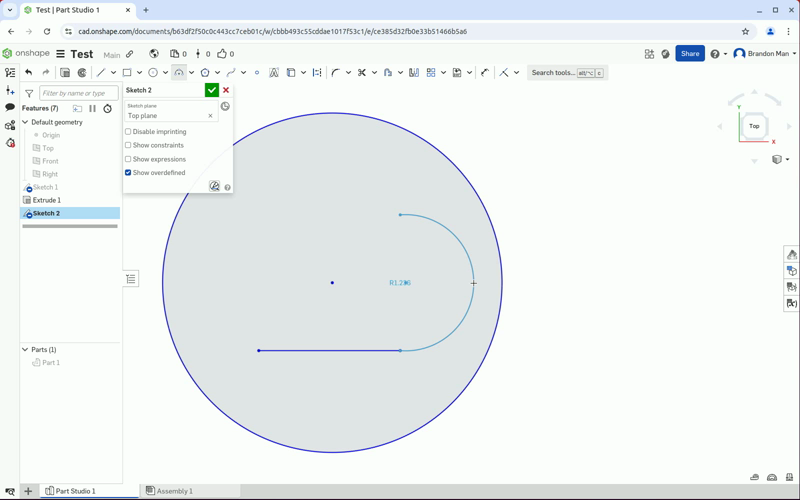
click(473, 282)
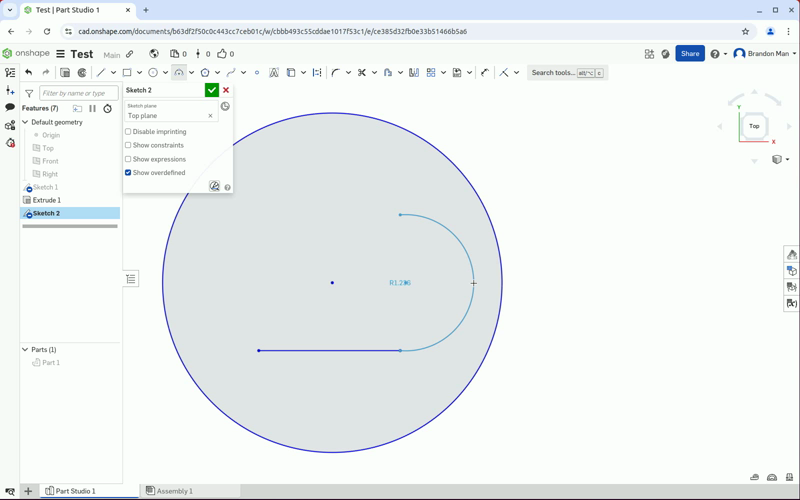
scroll(-6)
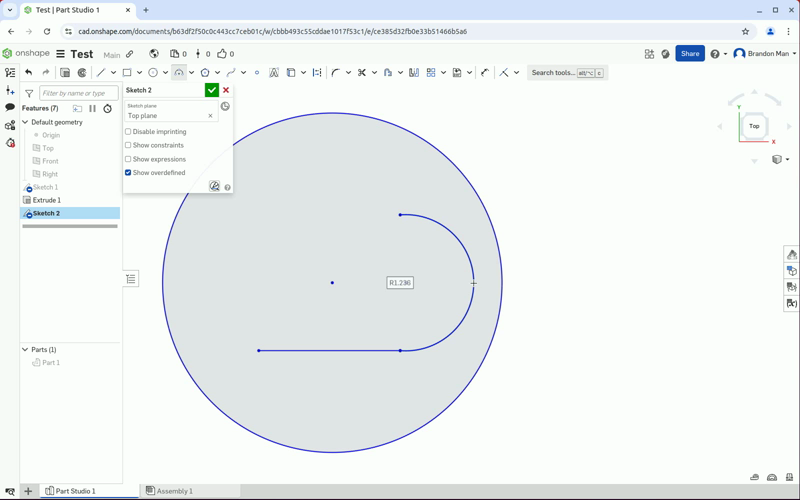
scroll(-6)
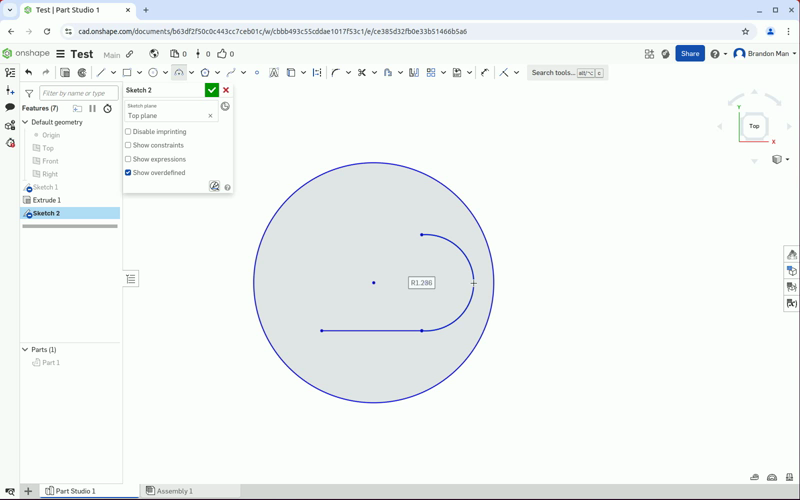
scroll(-6)
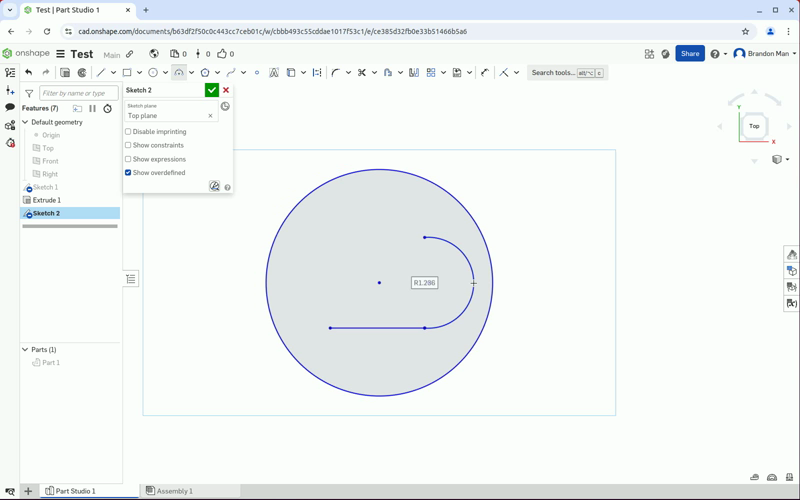
scroll(-6)
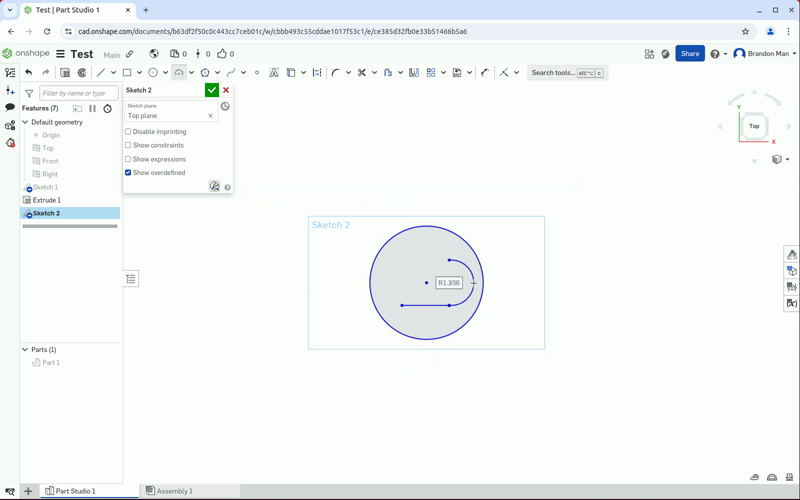
scroll(-6)
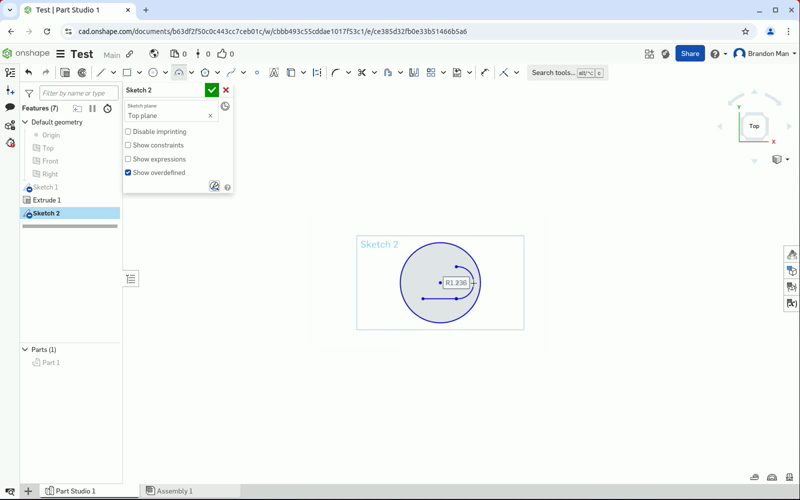
scroll(-6)
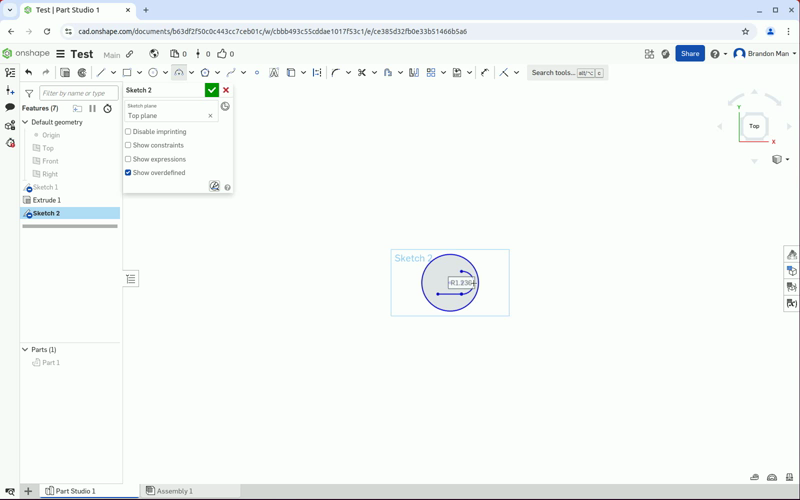
scroll(-6)
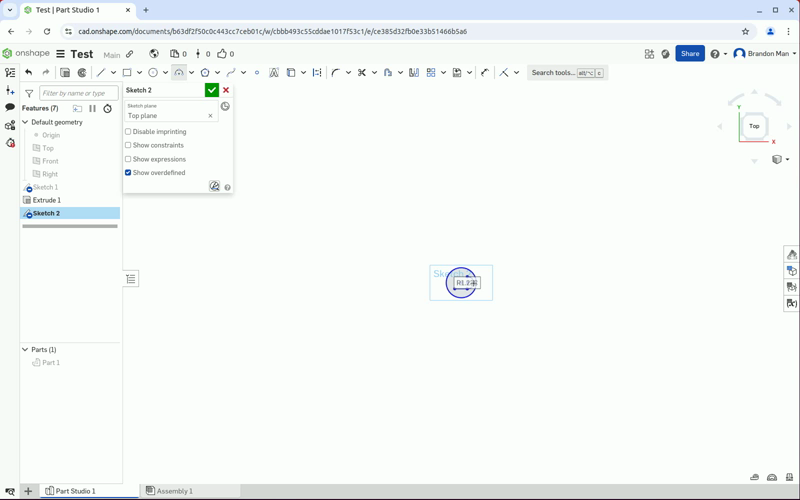
key_up(shift)
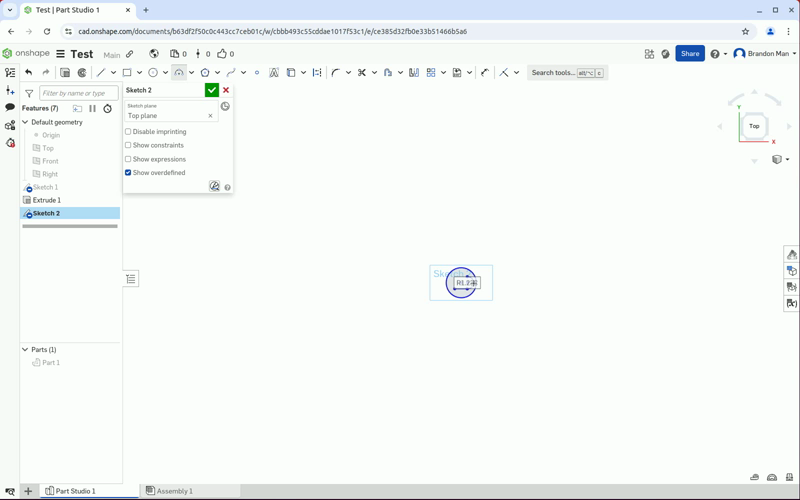
key(esc)
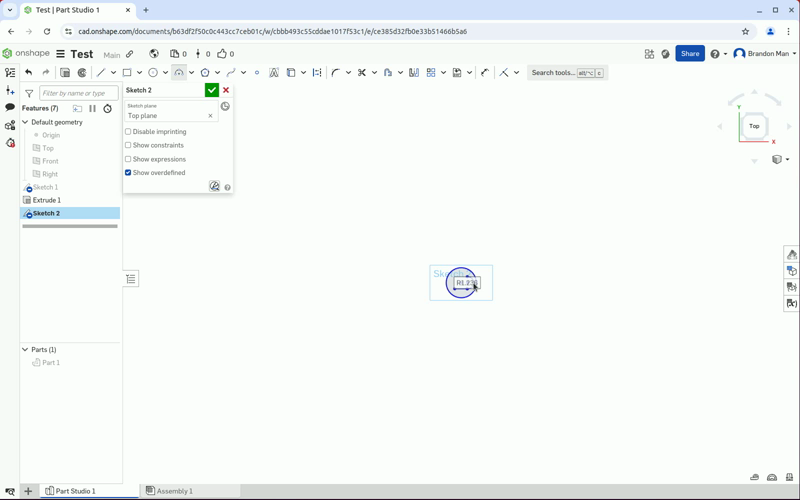
key(l)
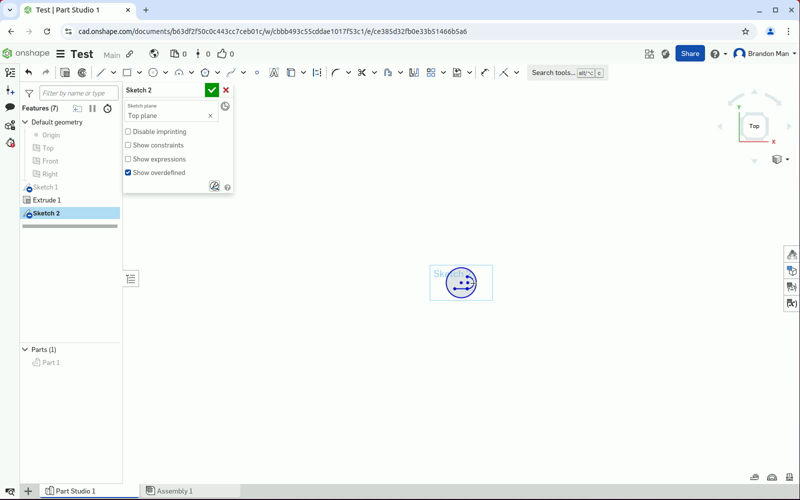
mouse_move(467, 276)
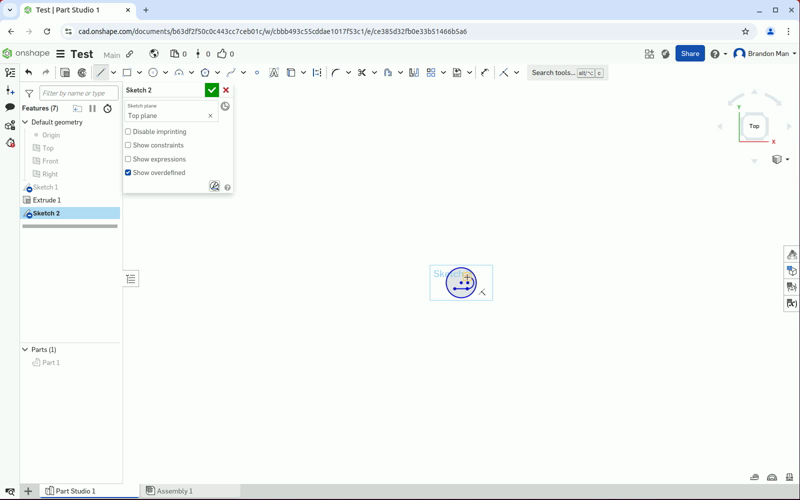
click(467, 276)
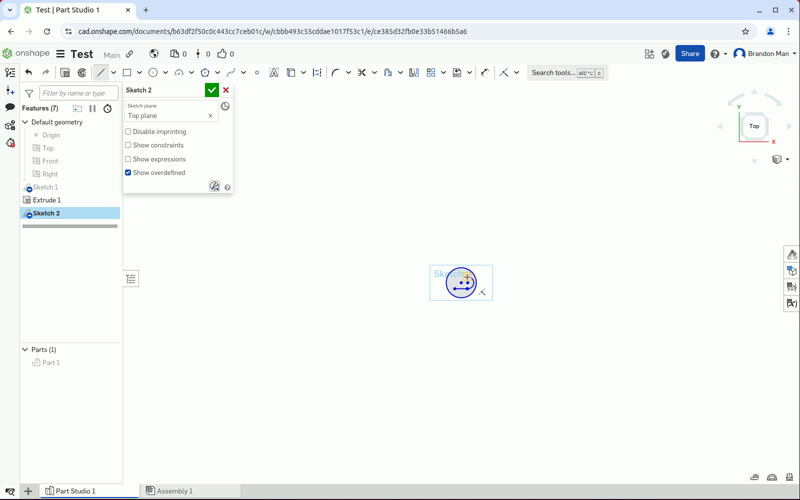
key_down(shift)
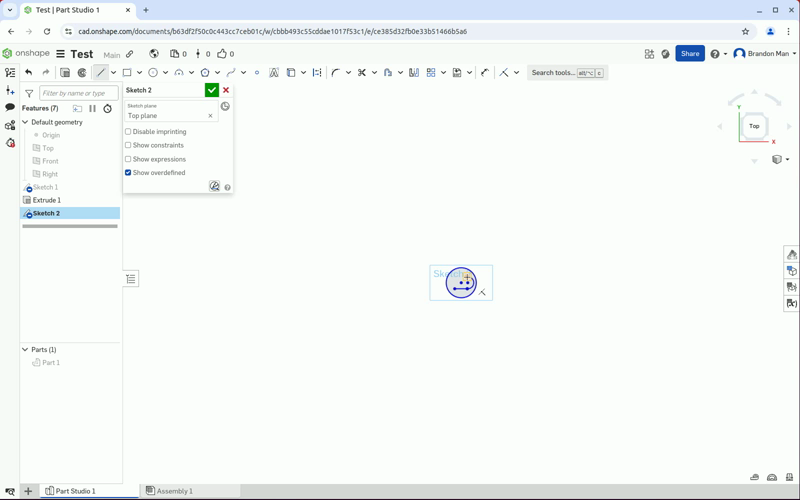
mouse_move(497, 276)
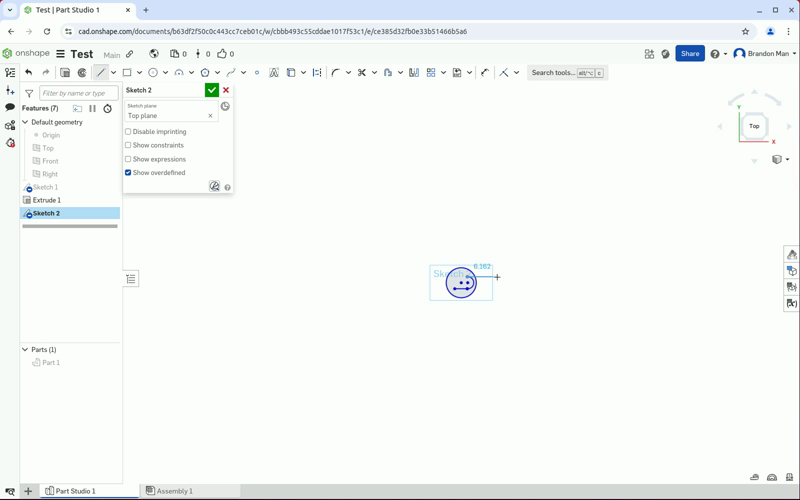
mouse_move(454, 276)
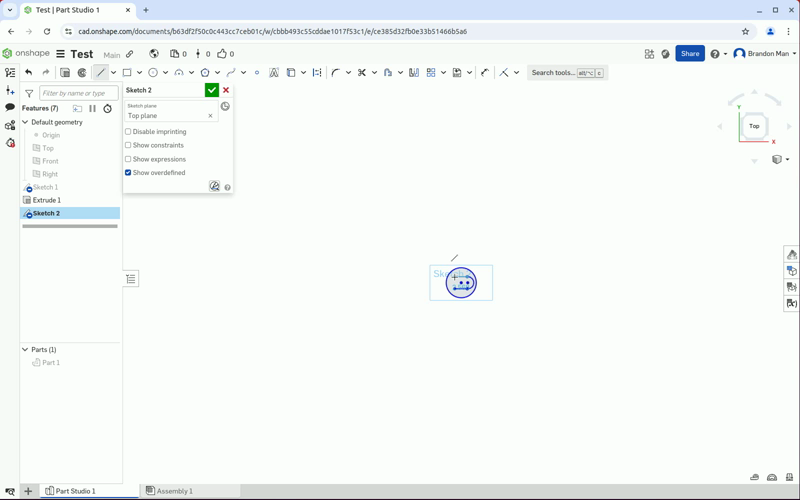
click(454, 276)
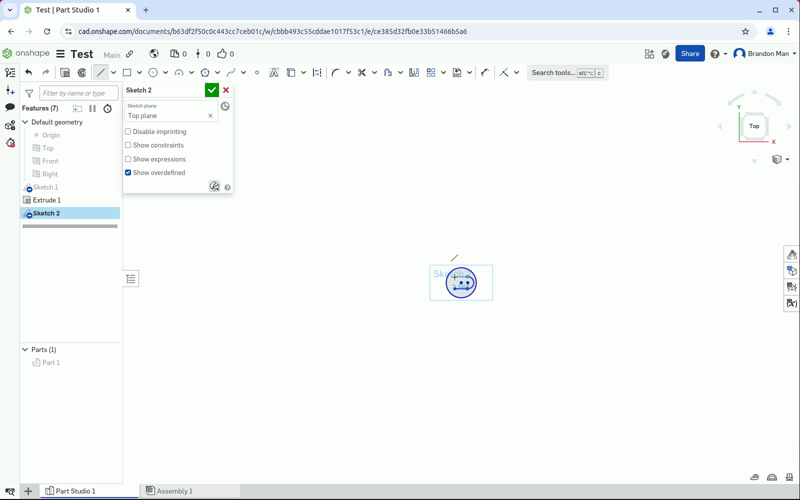
key_up(shift)
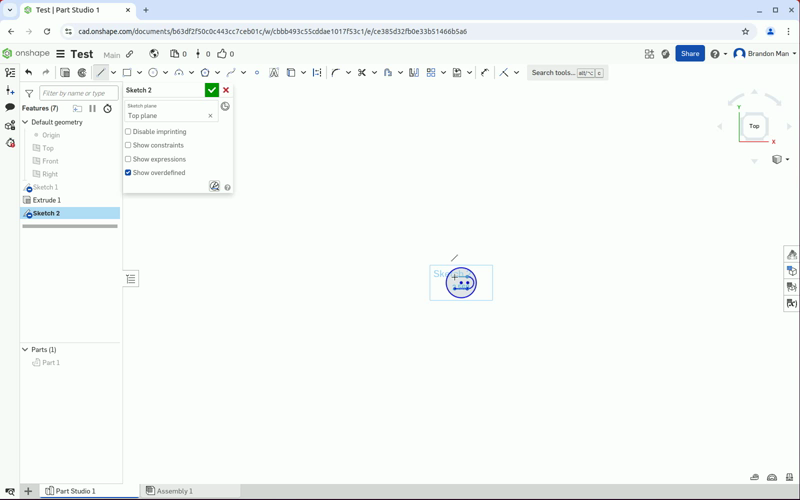
key(esc)
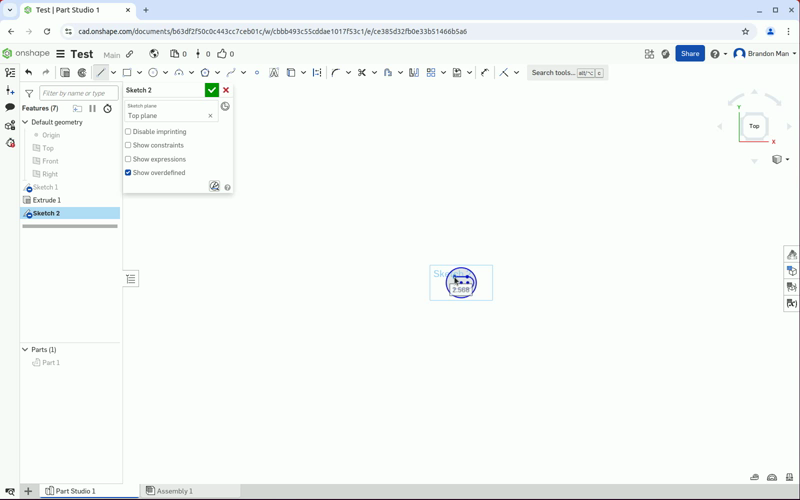
key(a)
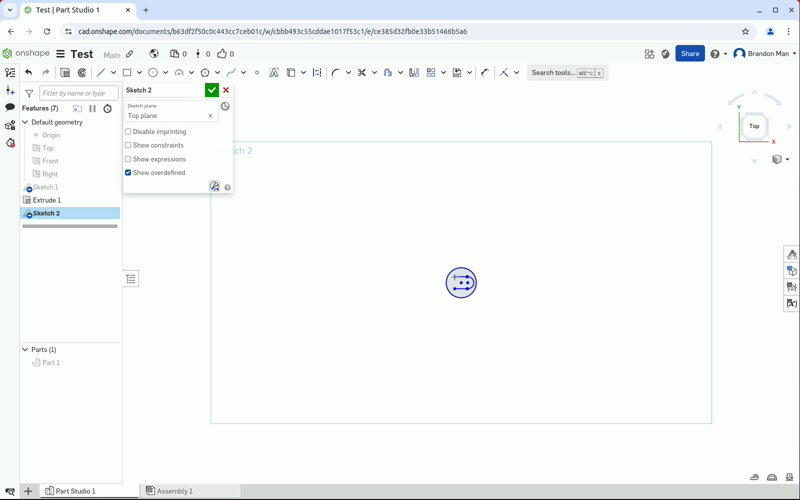
mouse_move(454, 276)
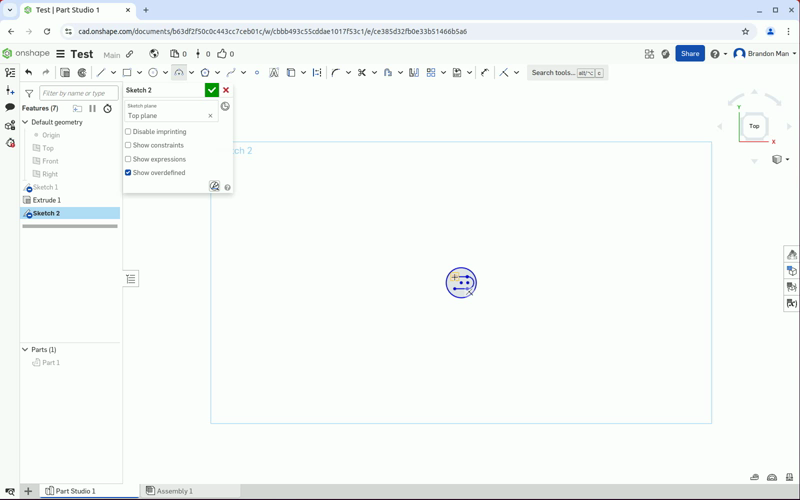
click(454, 276)
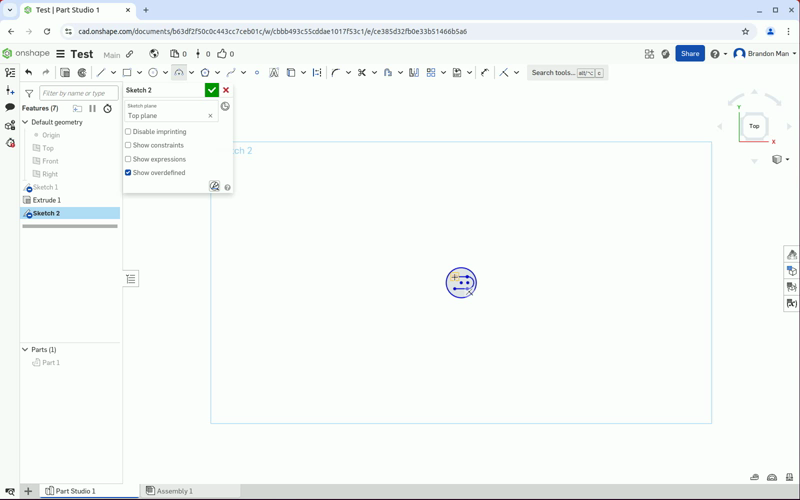
mouse_move(454, 288)
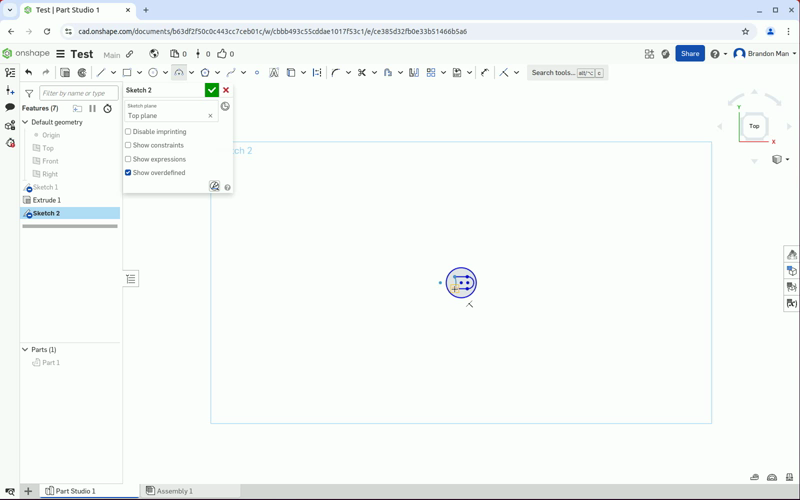
click(454, 288)
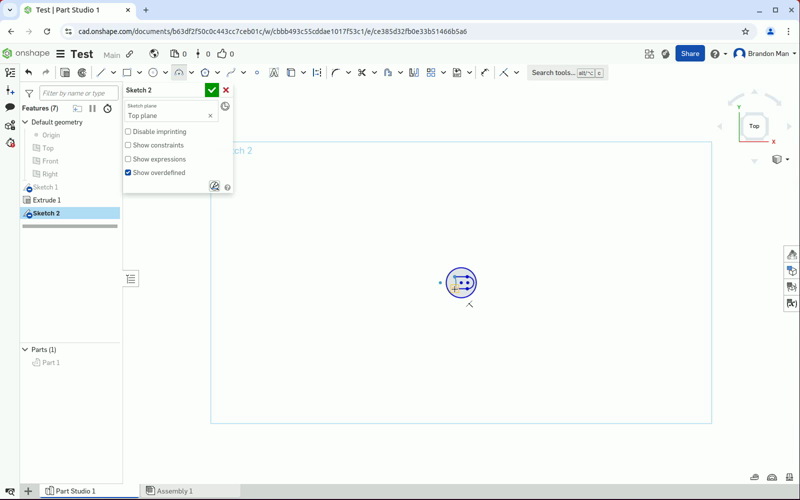
key_down(shift)
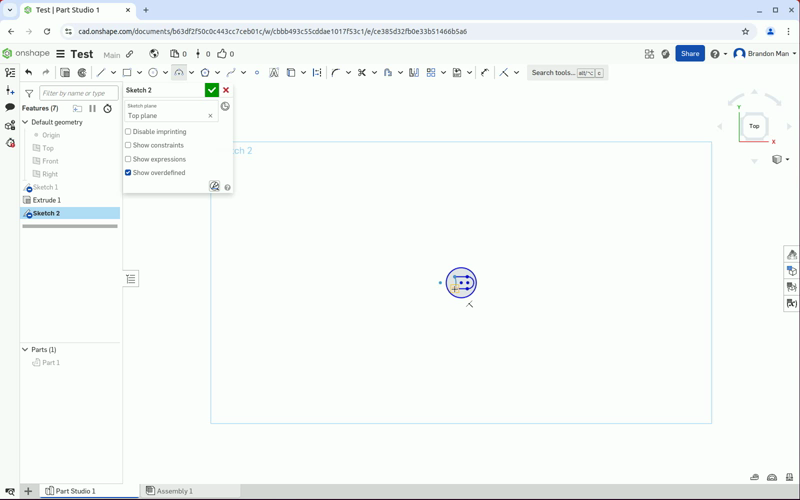
mouse_move(448, 282)
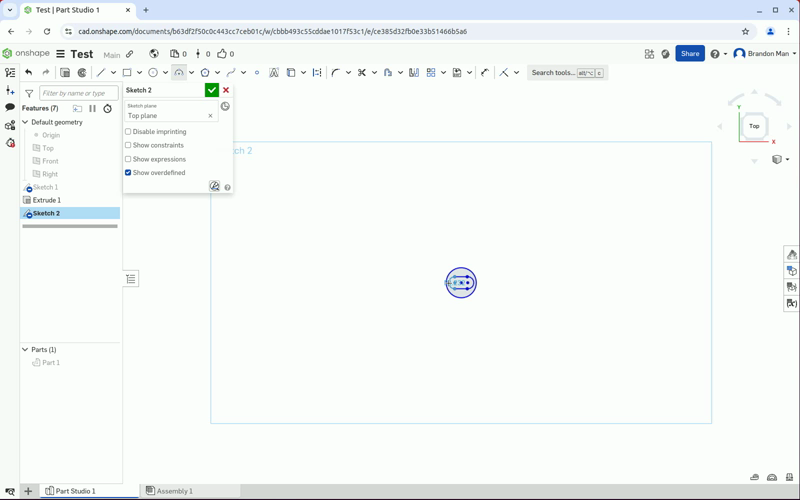
click(448, 282)
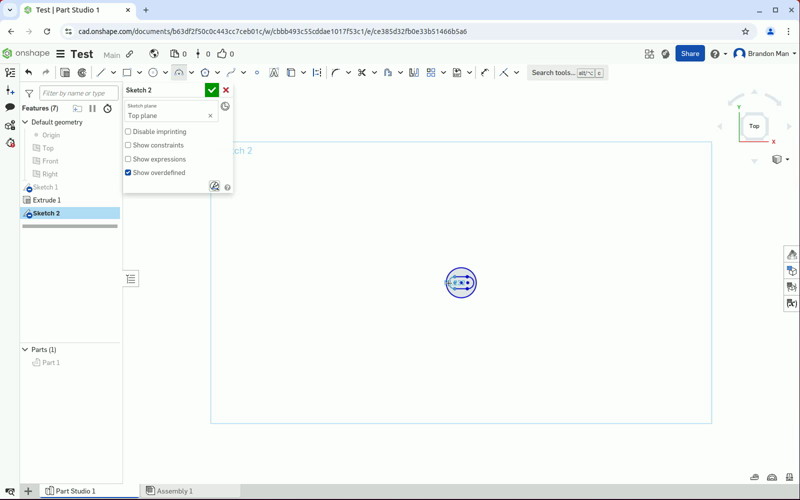
key_up(shift)
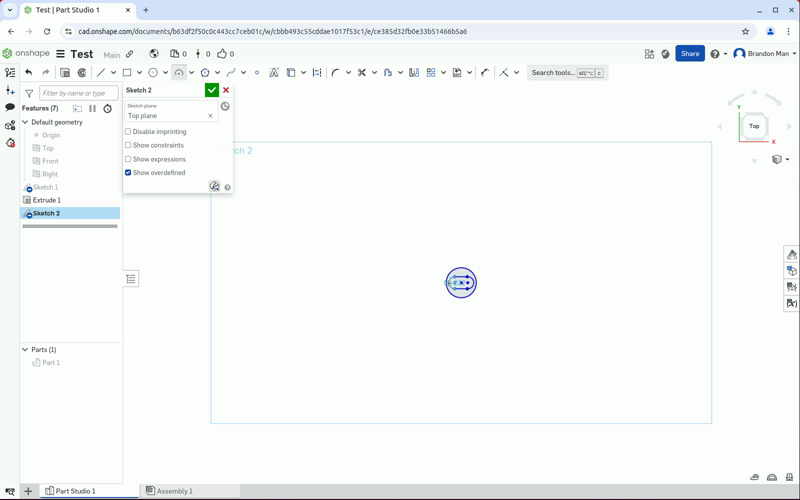
key(esc)
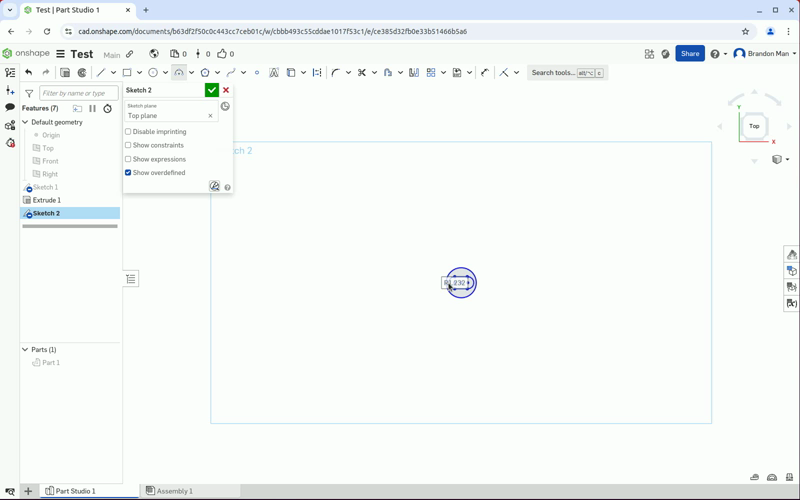
mouse_move(461, 276)
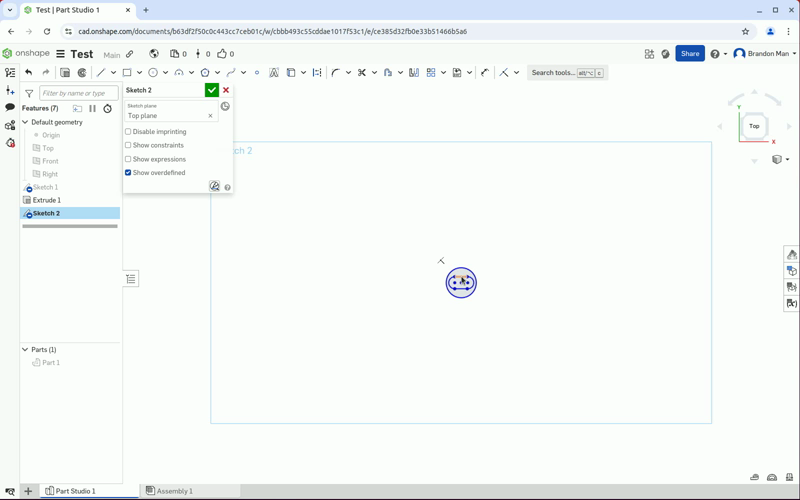
scroll(6)
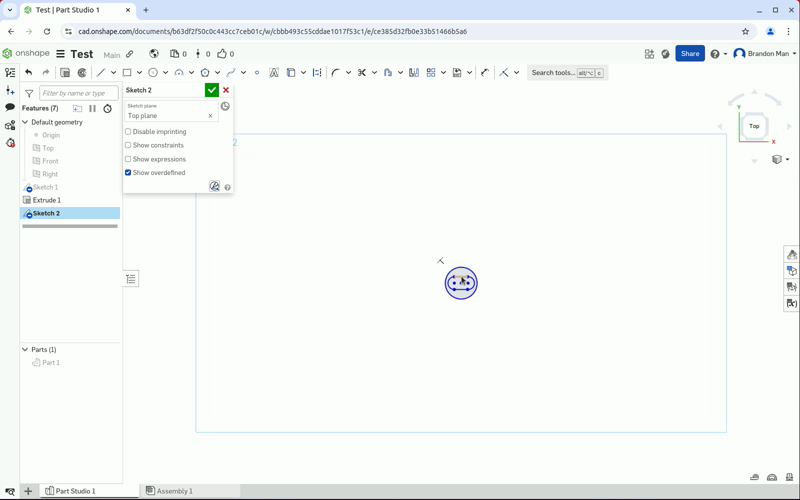
scroll(6)
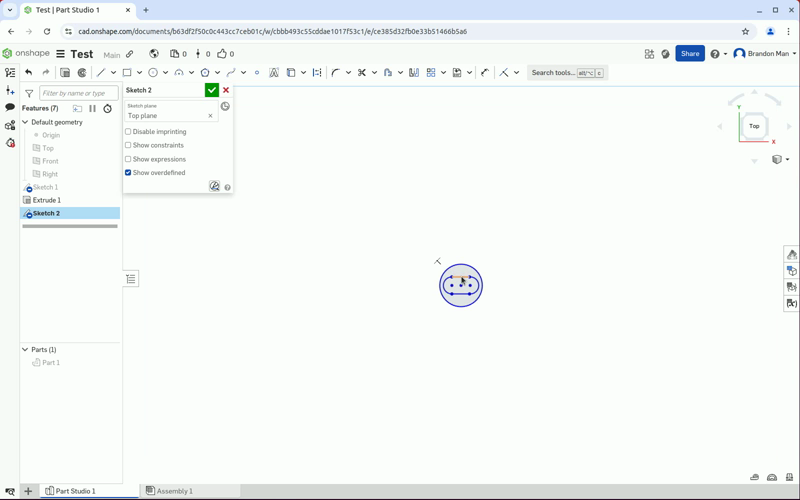
scroll(6)
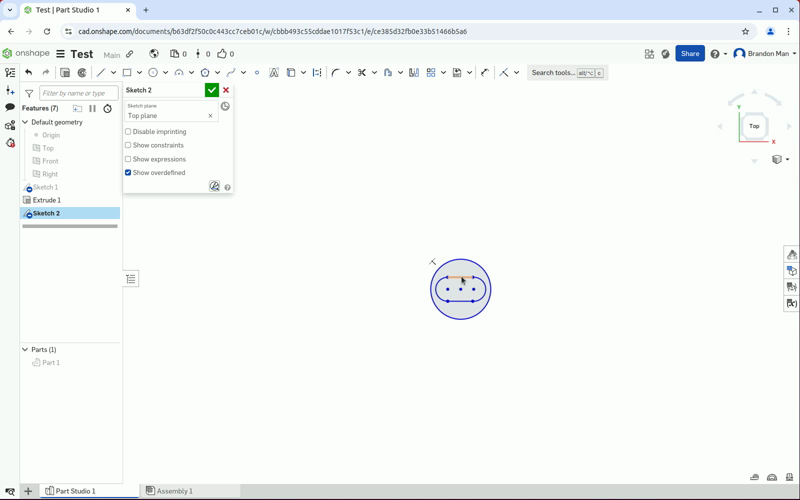
scroll(6)
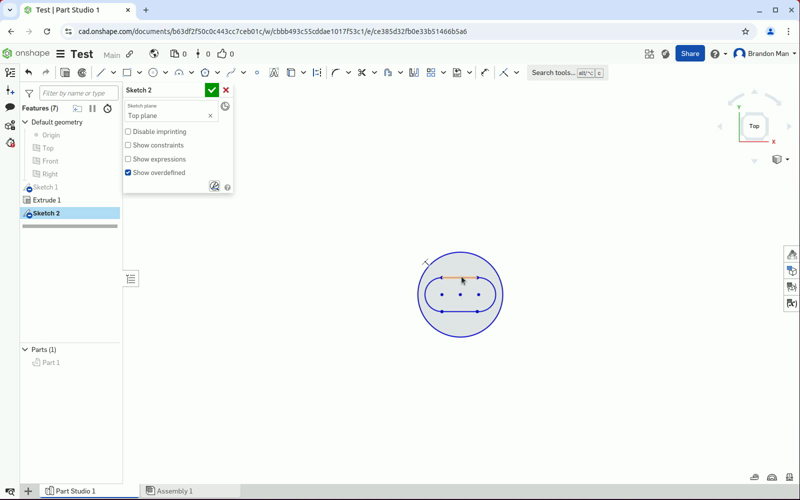
scroll(6)
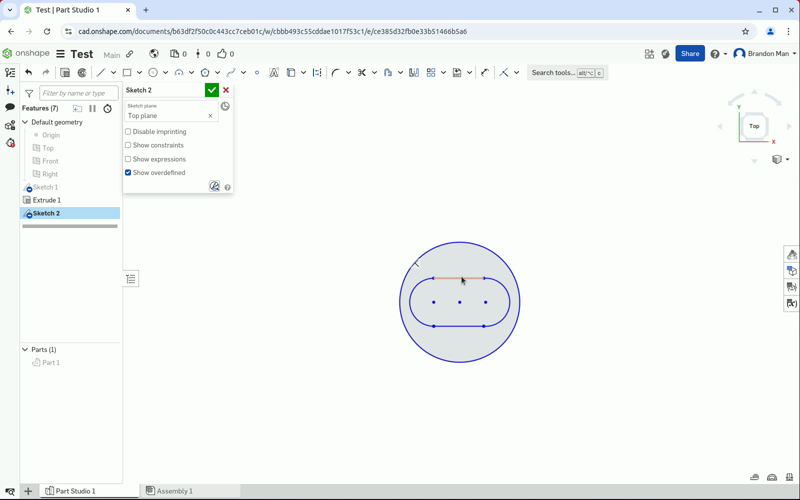
scroll(6)
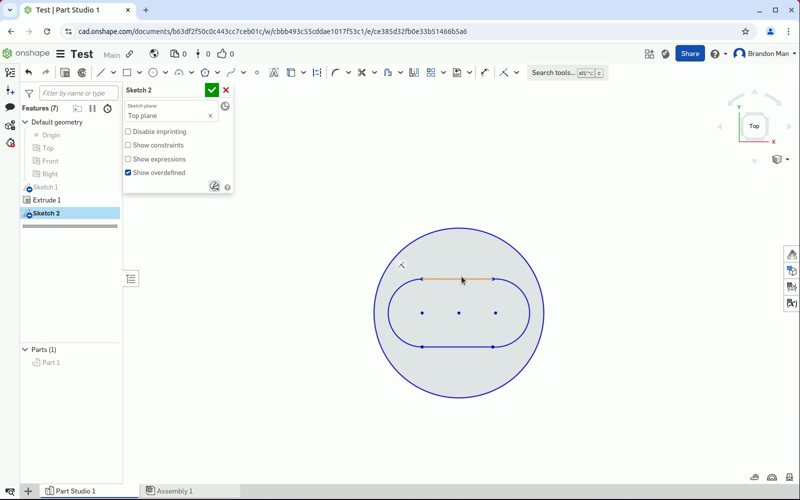
scroll(6)
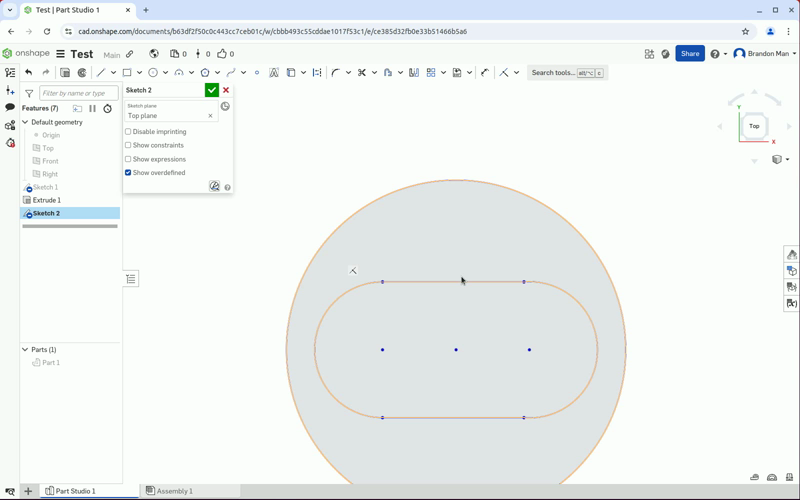
click(461, 276)
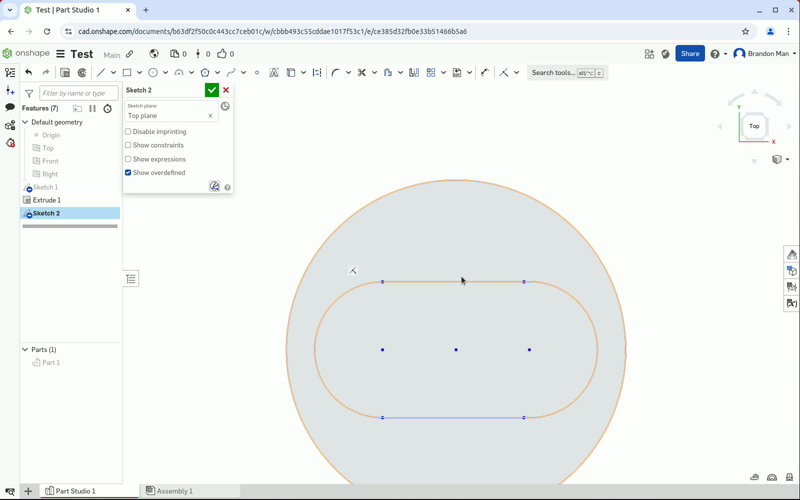
scroll(-6)
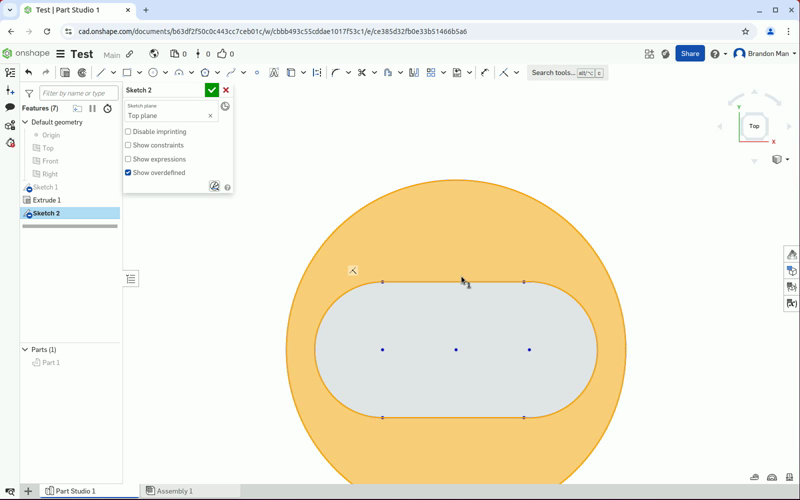
scroll(-6)
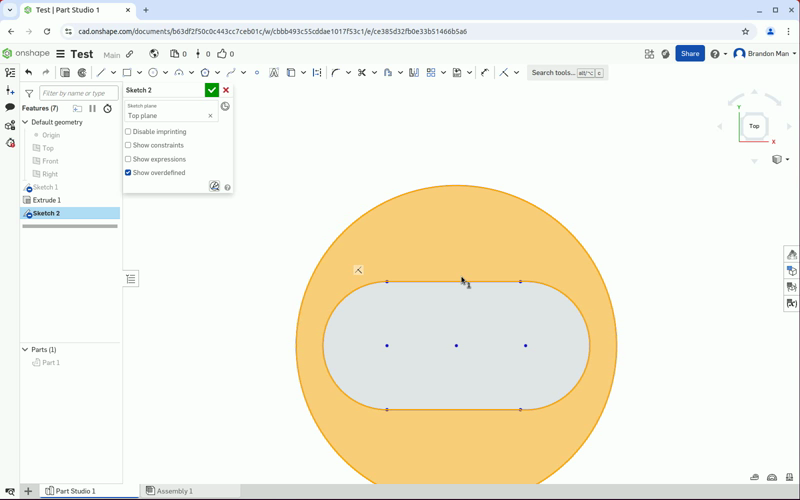
scroll(-6)
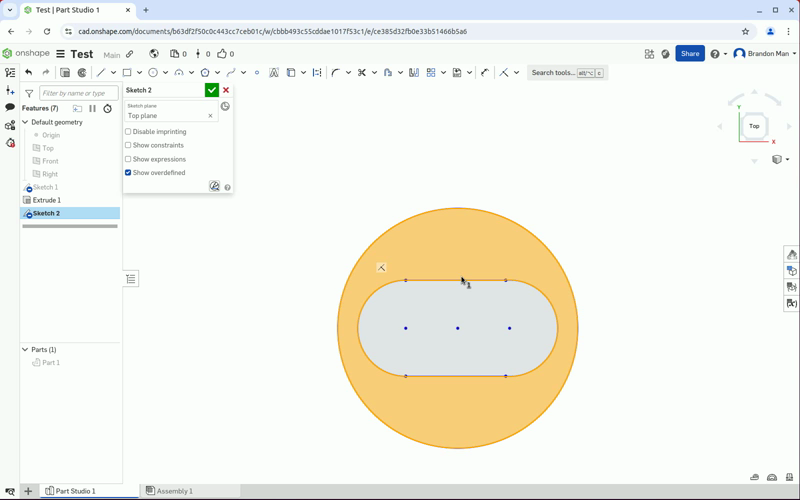
scroll(-6)
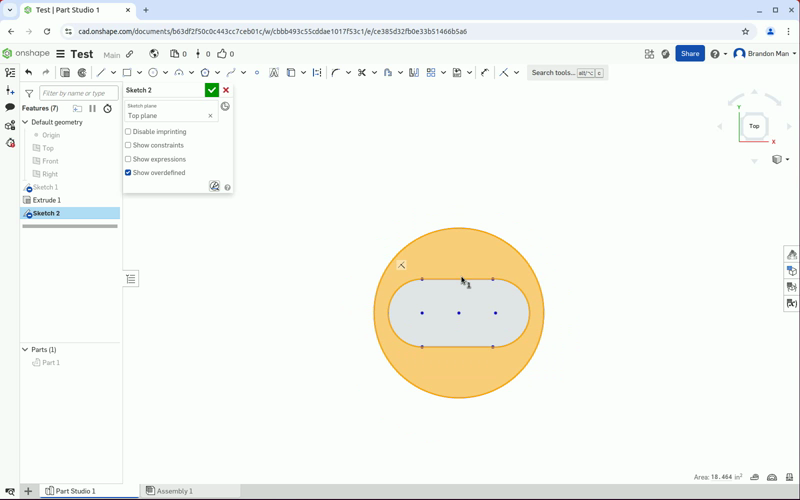
scroll(-6)
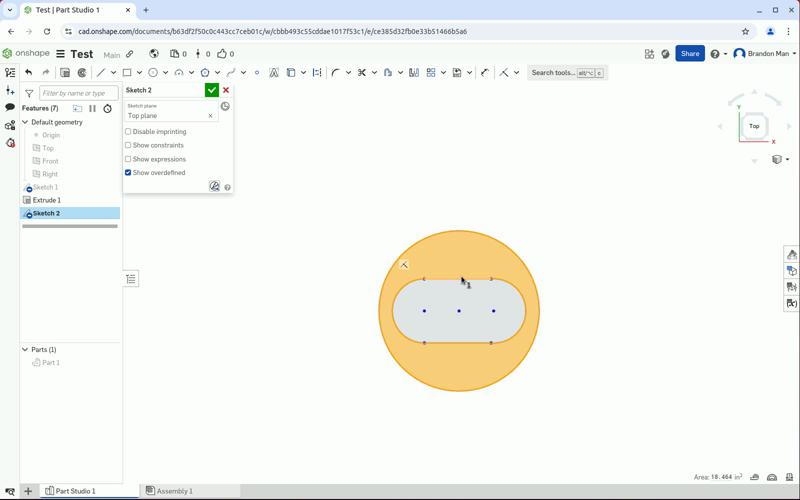
scroll(-6)
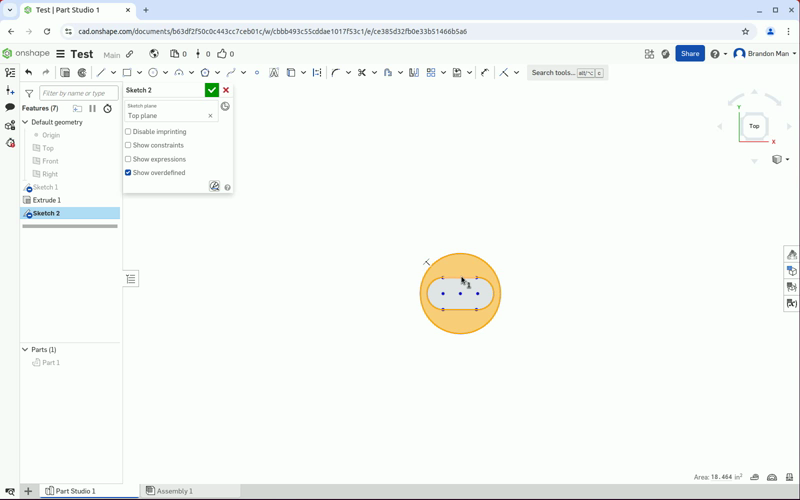
scroll(-6)
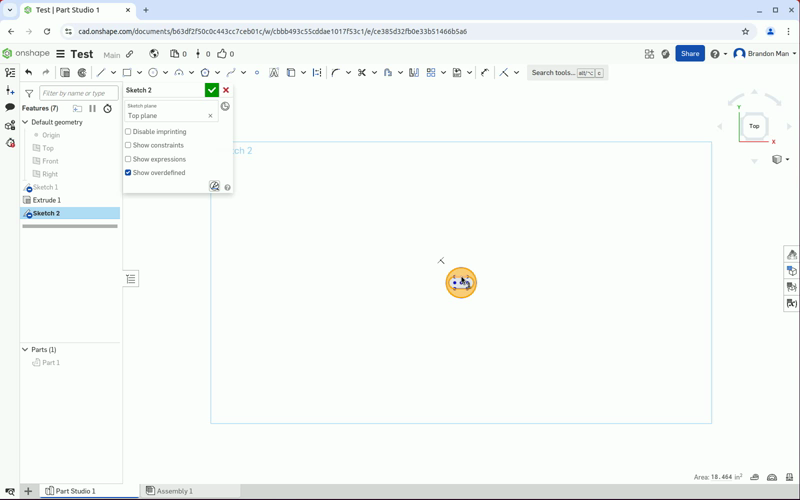
mouse_move(73, 352)
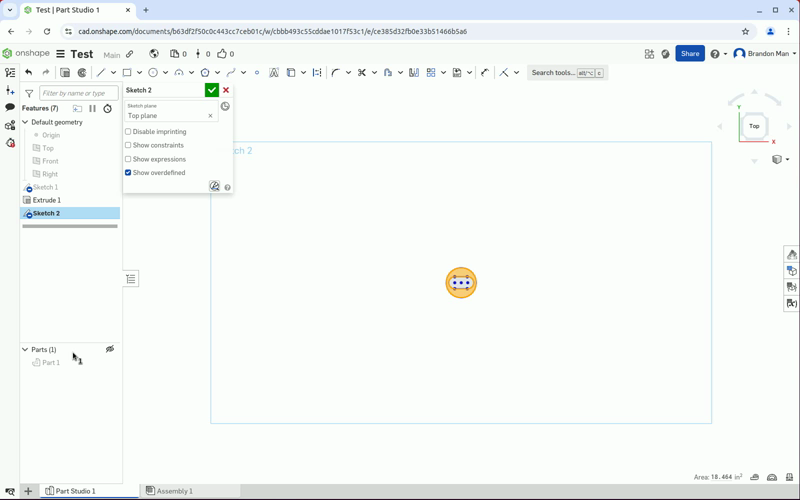
key(shift+y)
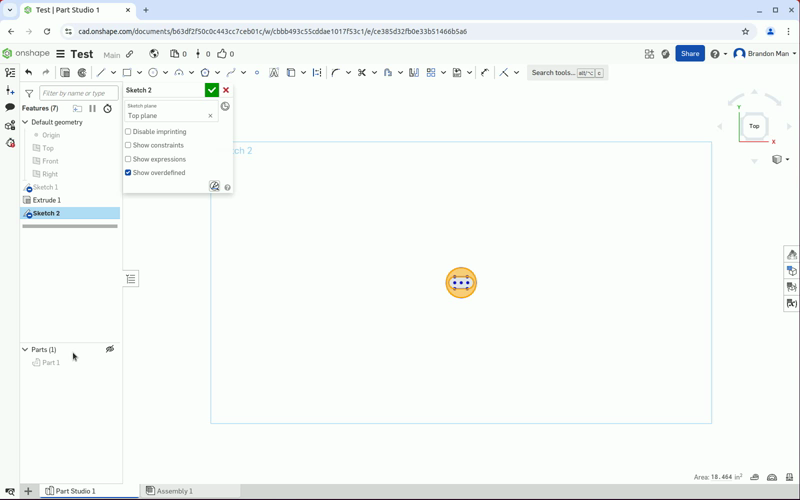
key(shift+e)
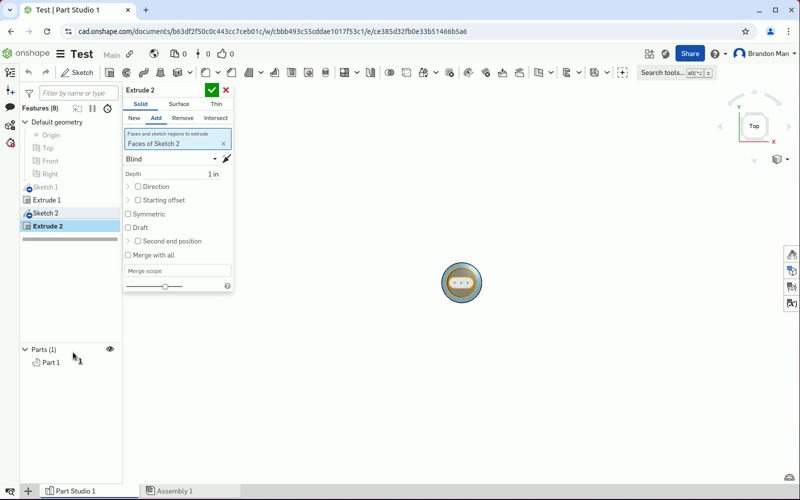
mouse_move(143, 106)
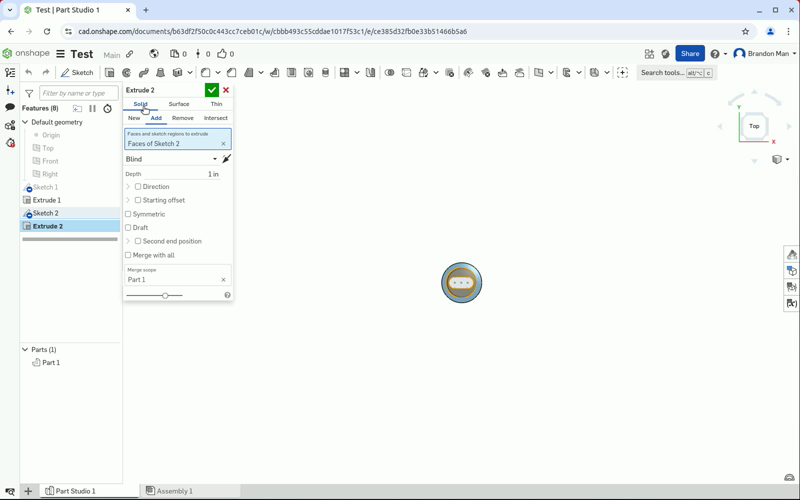
click(143, 106)
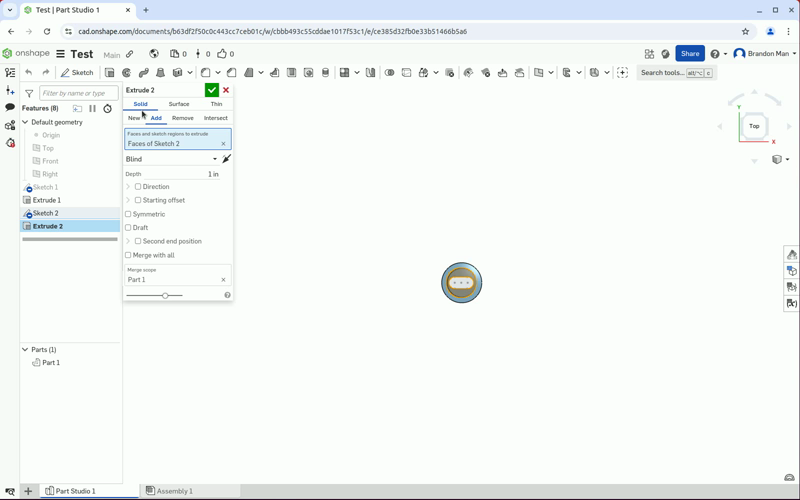
mouse_move(137, 120)
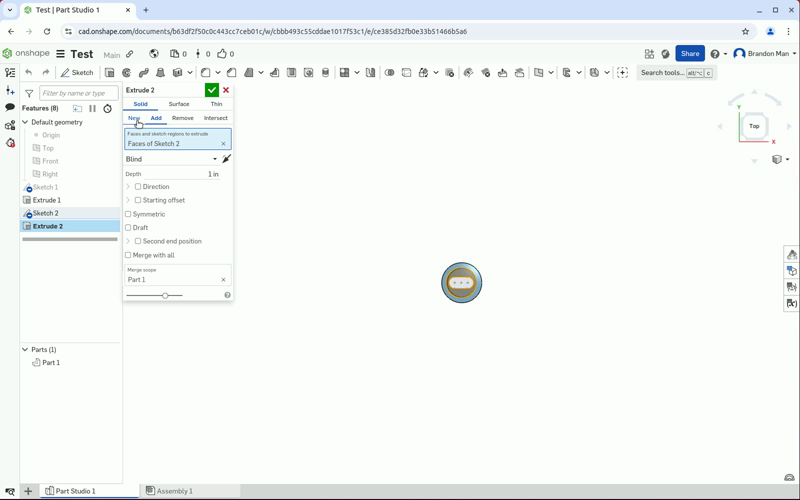
click(137, 120)
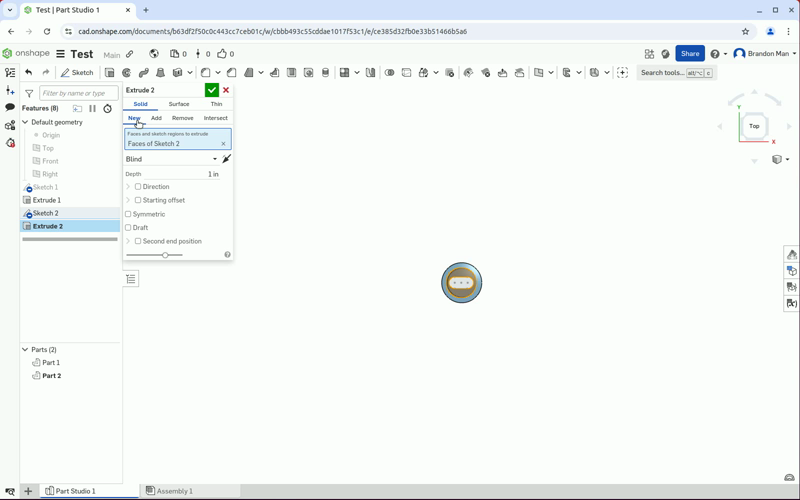
key(tab, 4)
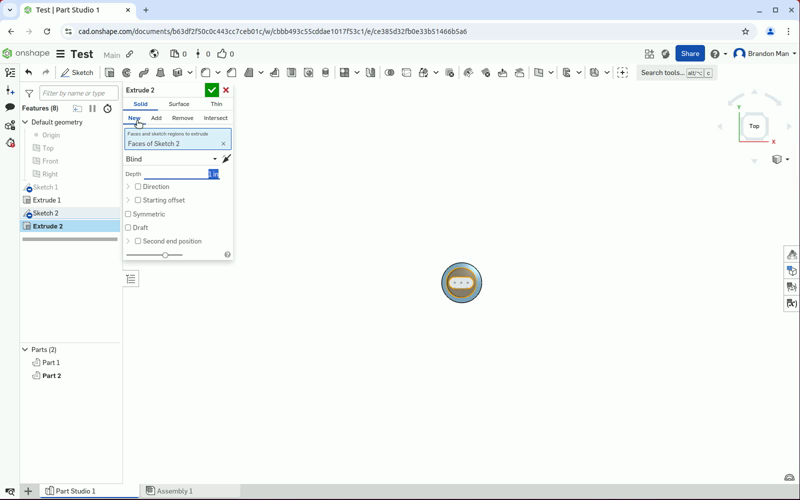
text(23.108)
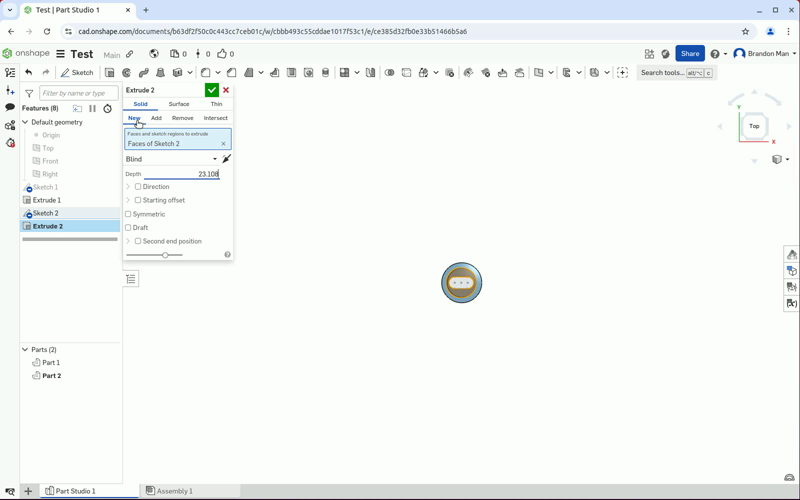
key(enter)
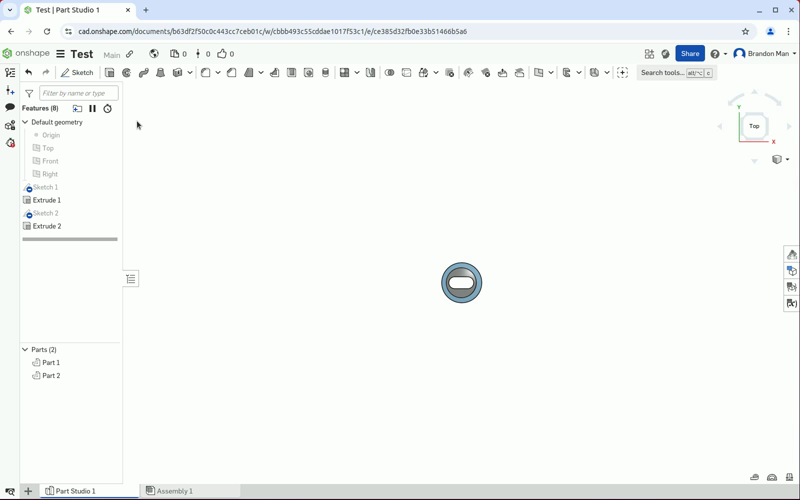
key(shift+h)
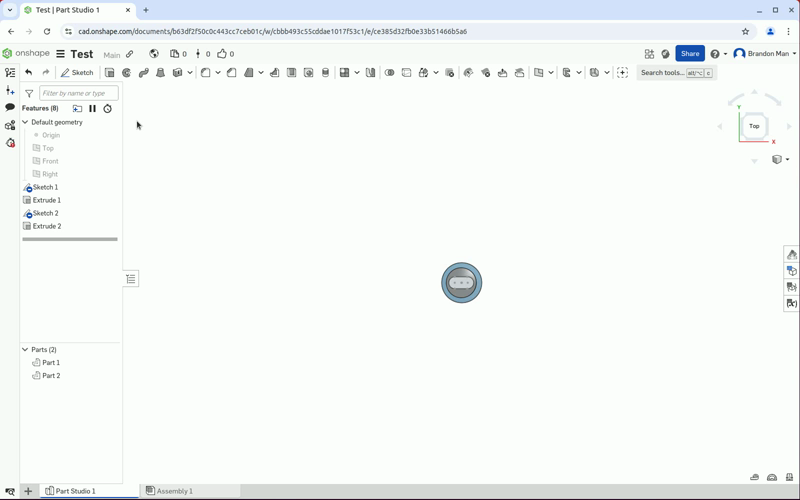
key(shift+h)
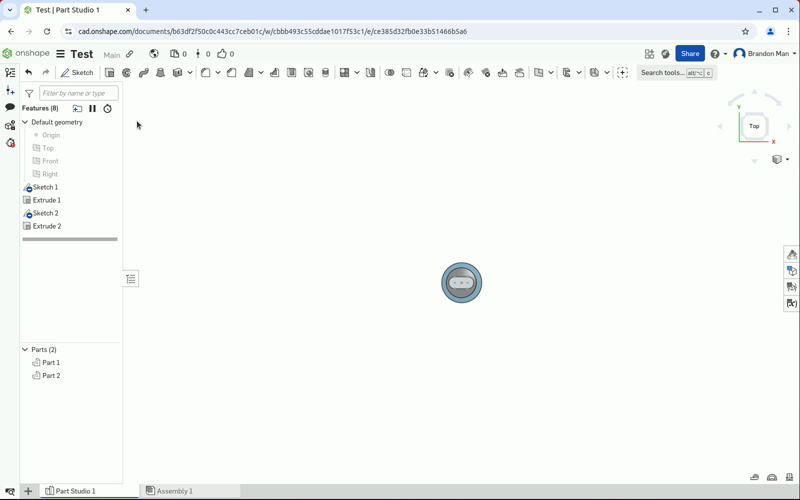
key(shift+7)
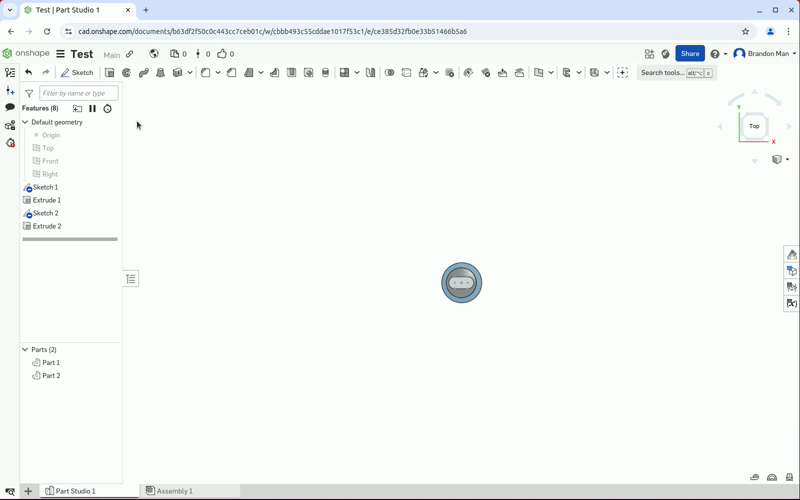
key(up, 3)
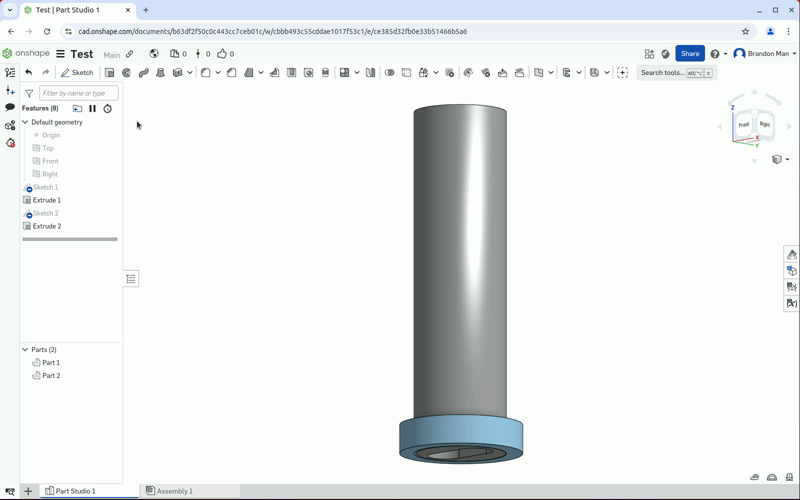
key(left, 3)
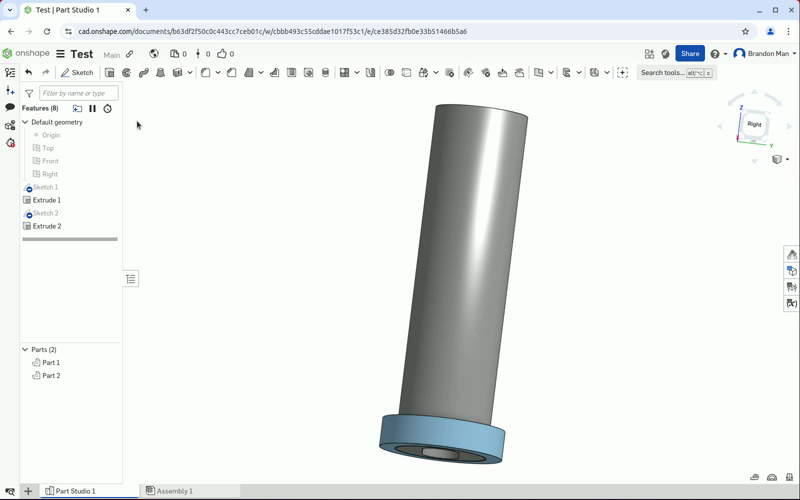
key(right, 3)
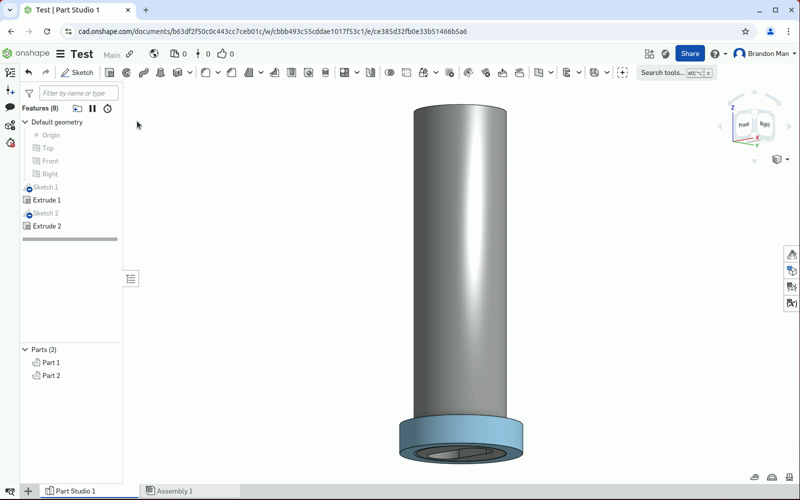
key(down, 3)
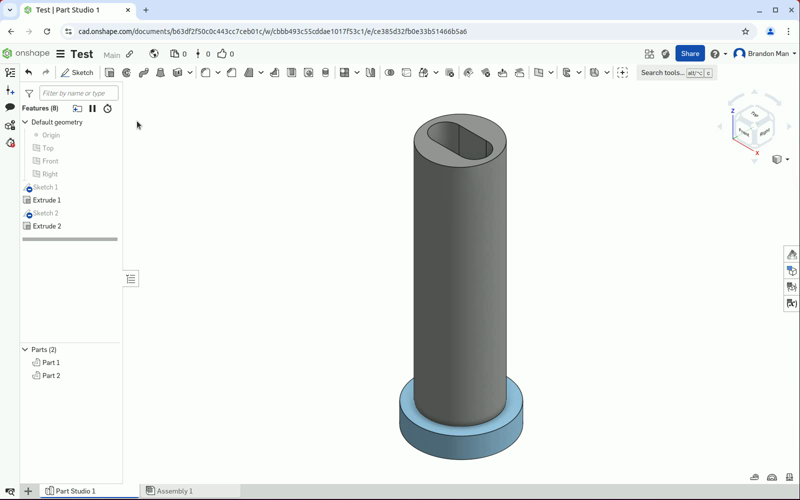
mouse_move(73, 189)
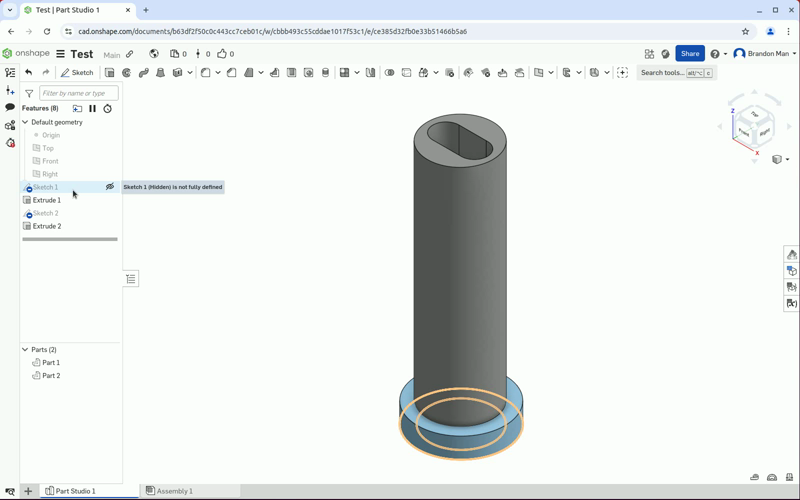
click(73, 189)